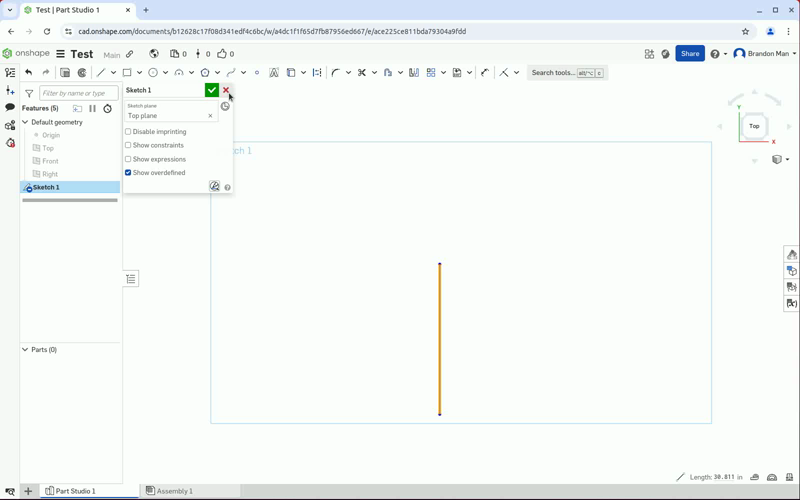
key(shift+h)
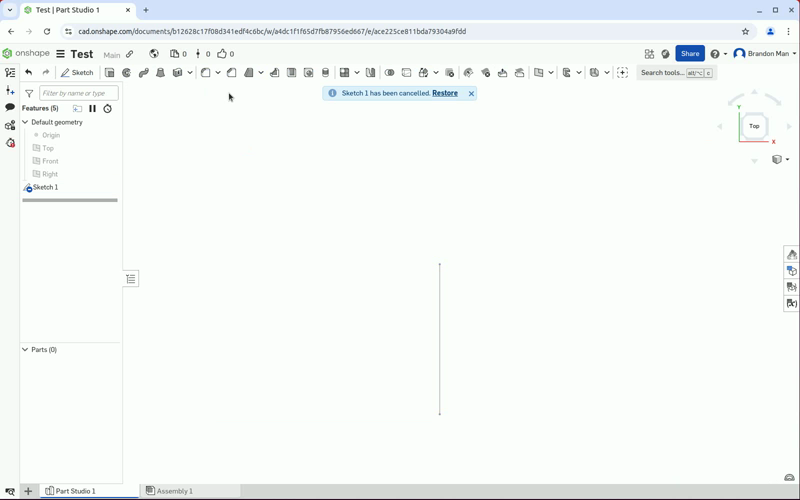
key(shift+s)
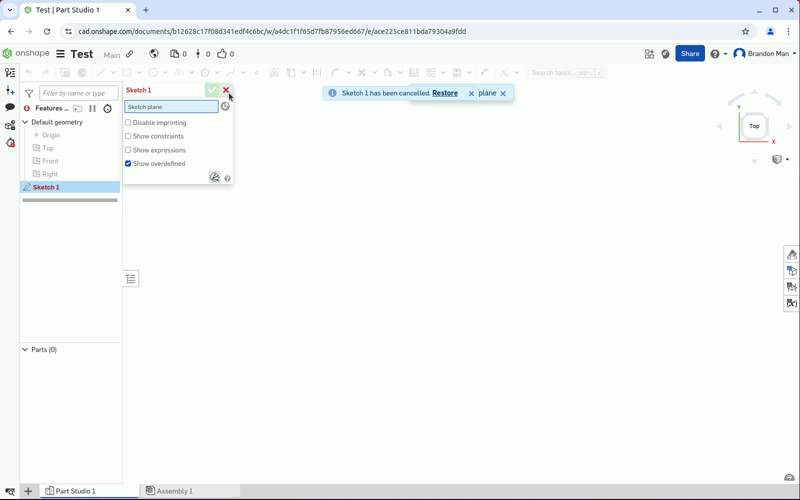
mouse_move(73, 150)
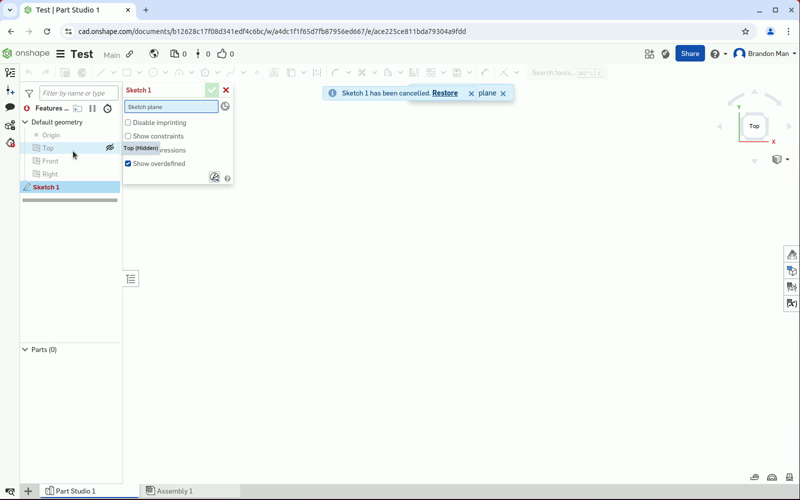
click(73, 150)
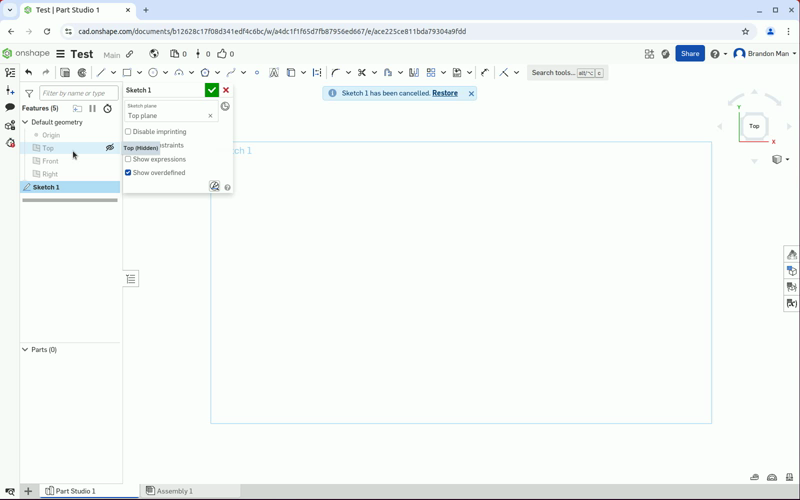
mouse_move(73, 352)
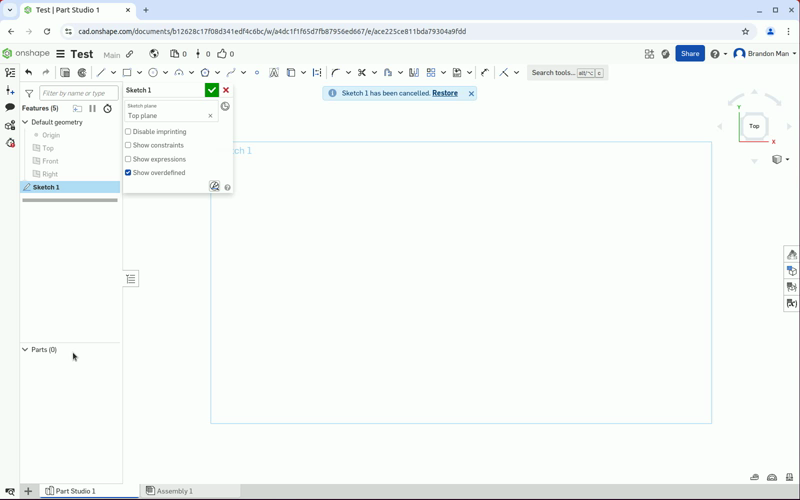
key(y)
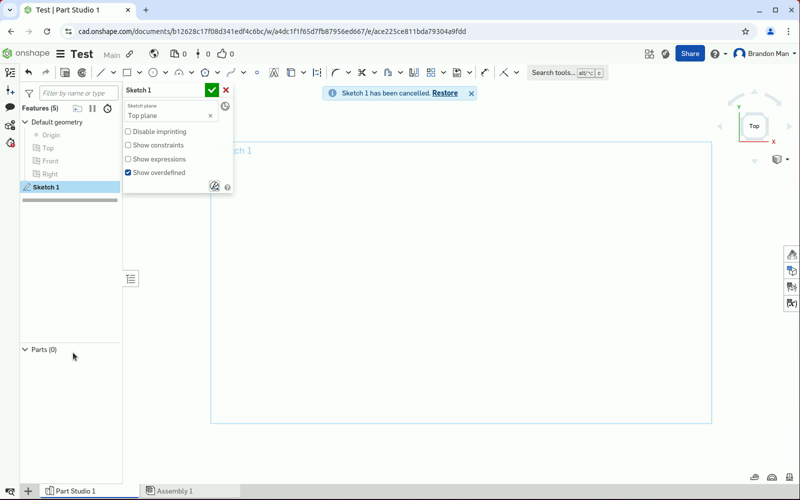
key(l)
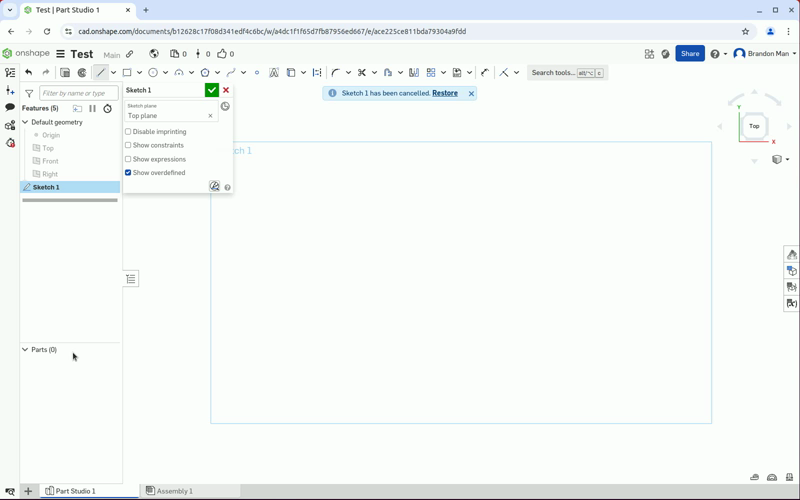
key_down(shift)
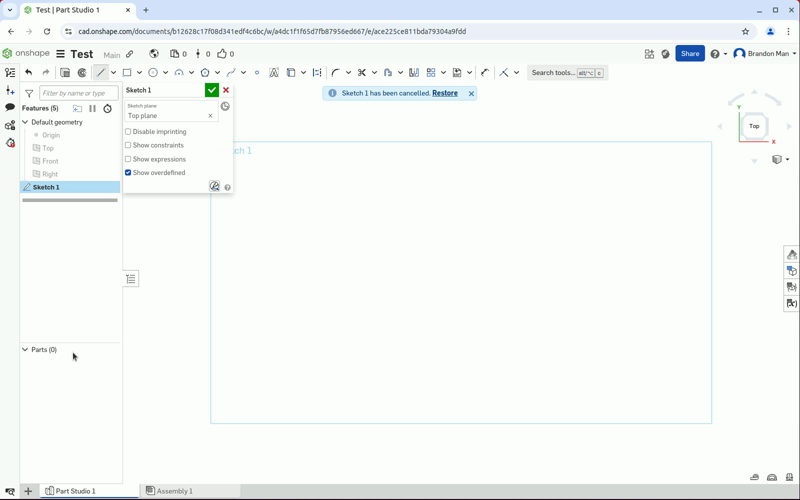
mouse_move(348, 356)
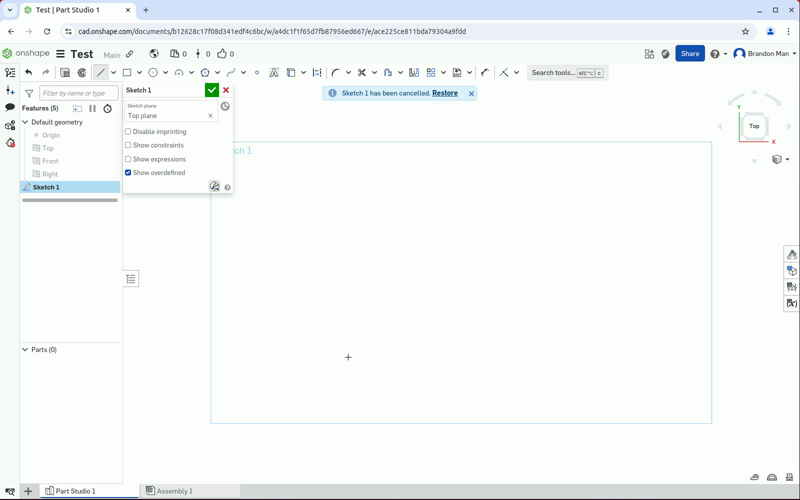
click(348, 356)
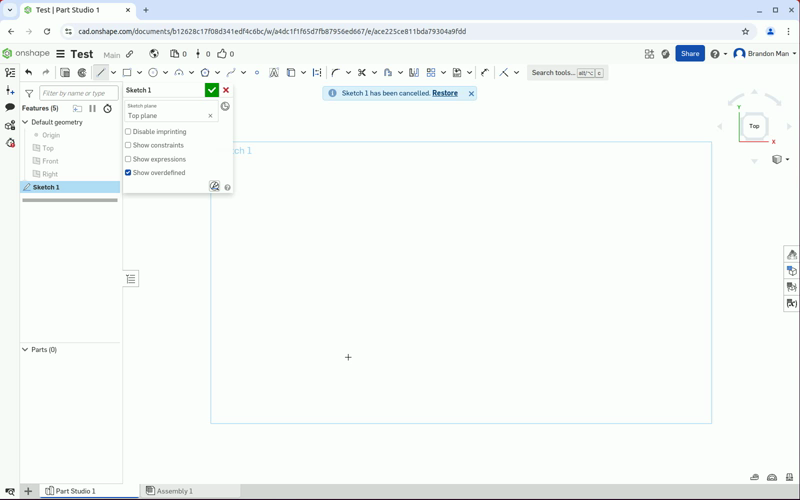
key_up(shift)
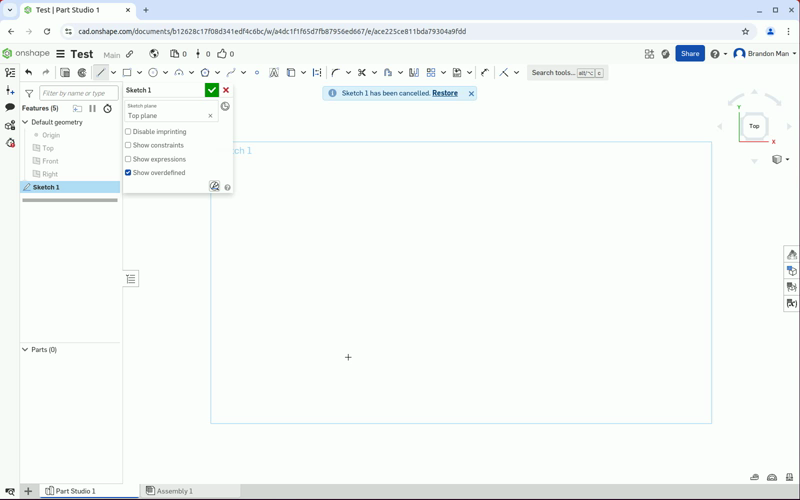
key_down(shift)
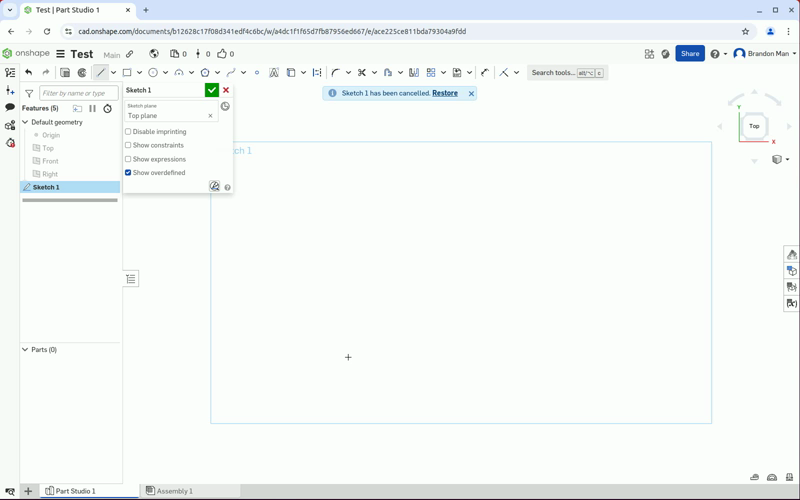
mouse_move(562, 356)
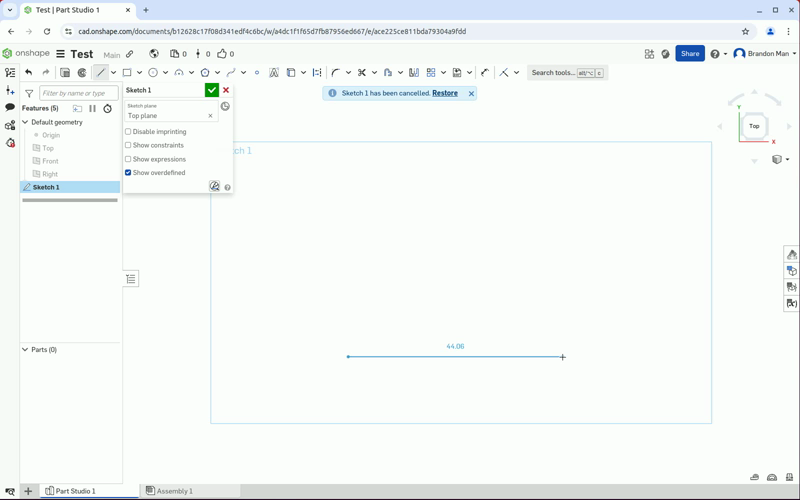
click(562, 356)
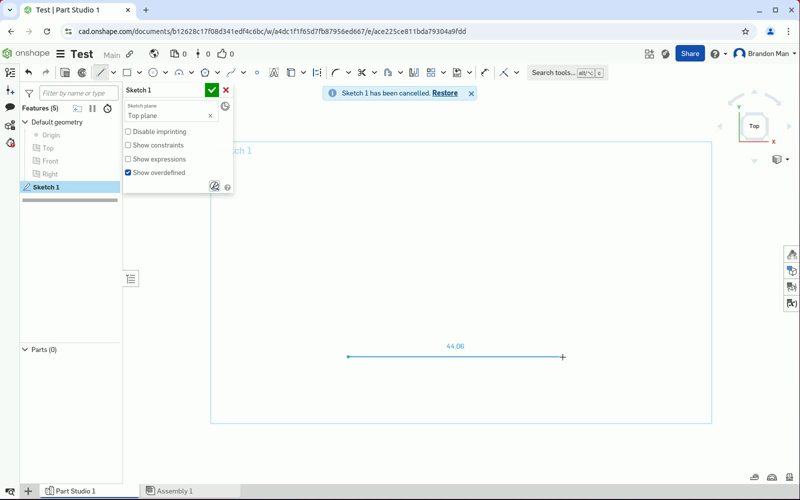
key_up(shift)
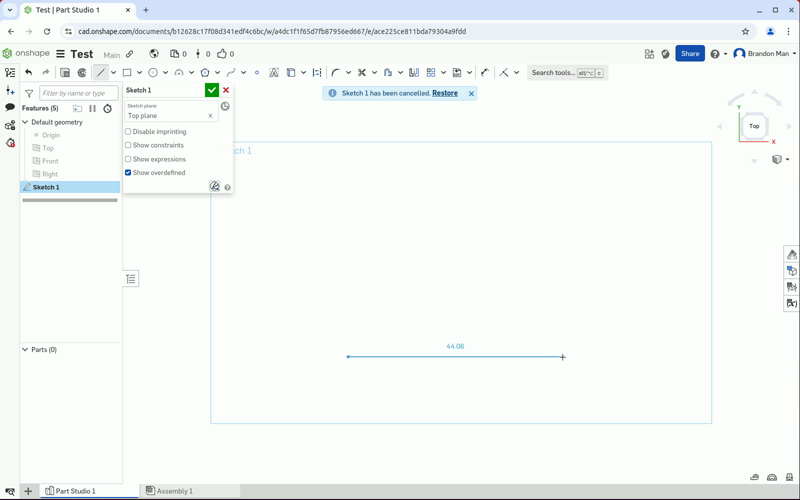
key_down(shift)
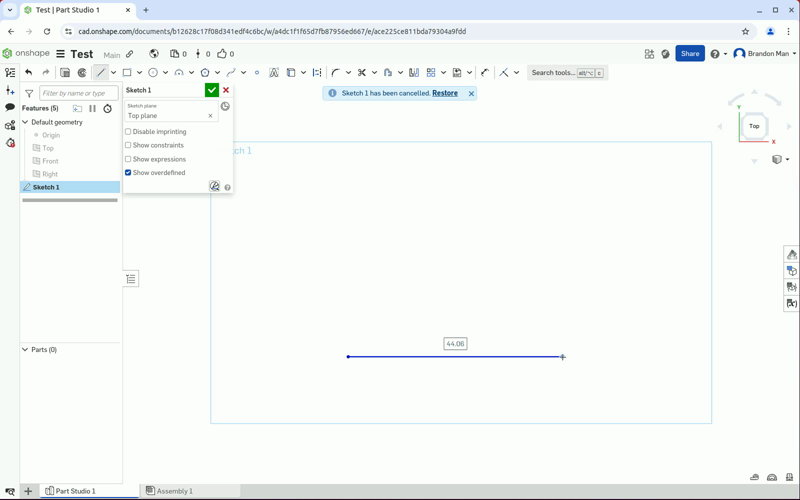
mouse_move(562, 248)
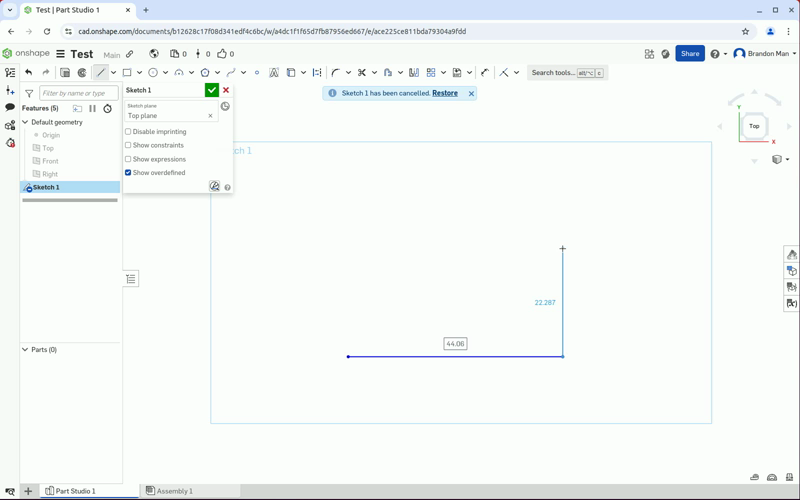
click(562, 248)
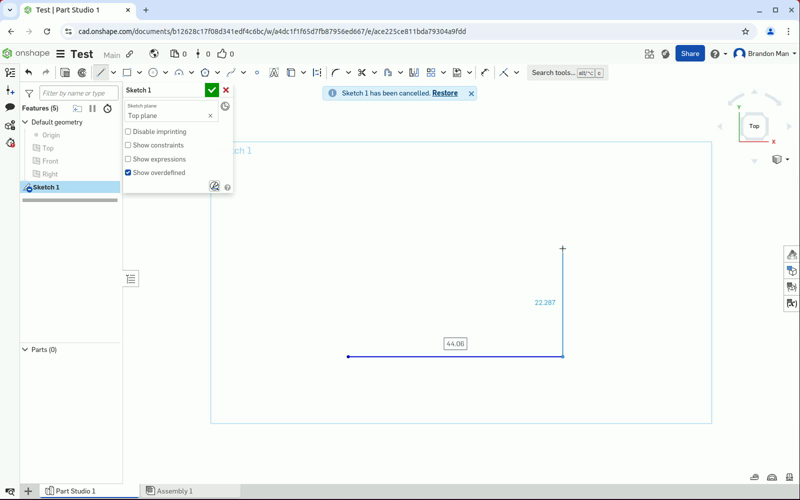
key_up(shift)
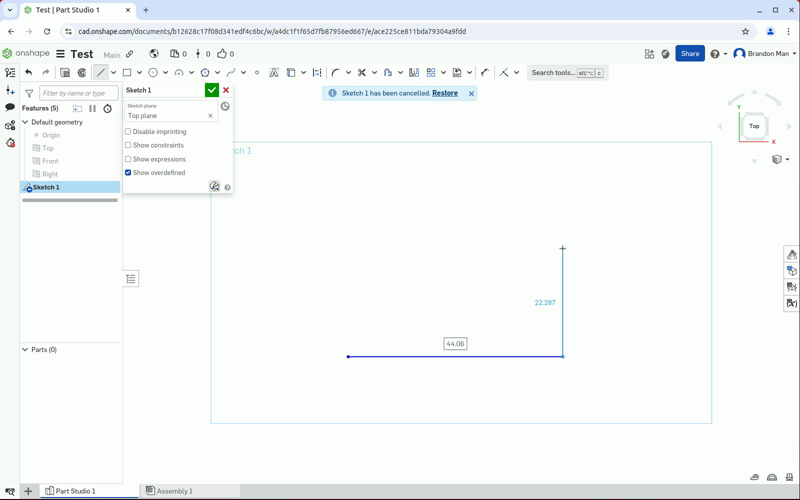
key_down(shift)
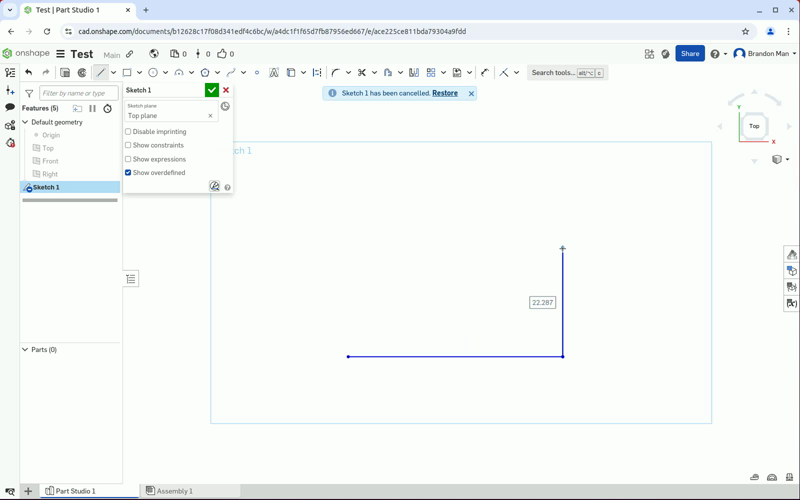
mouse_move(348, 248)
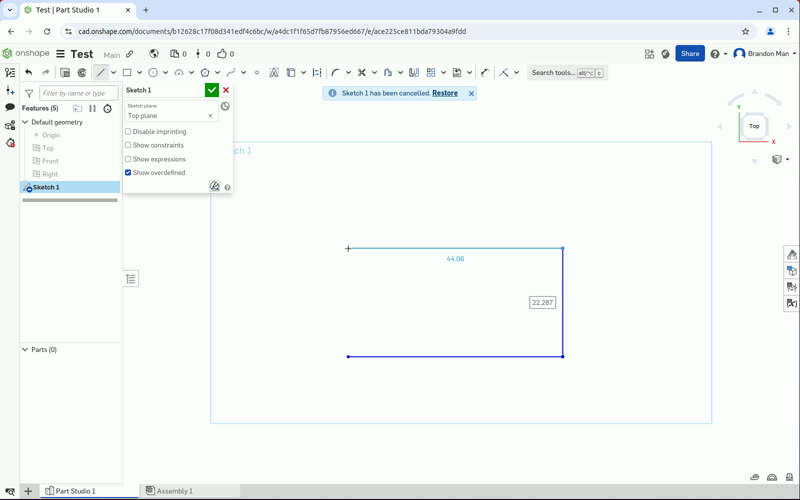
click(348, 248)
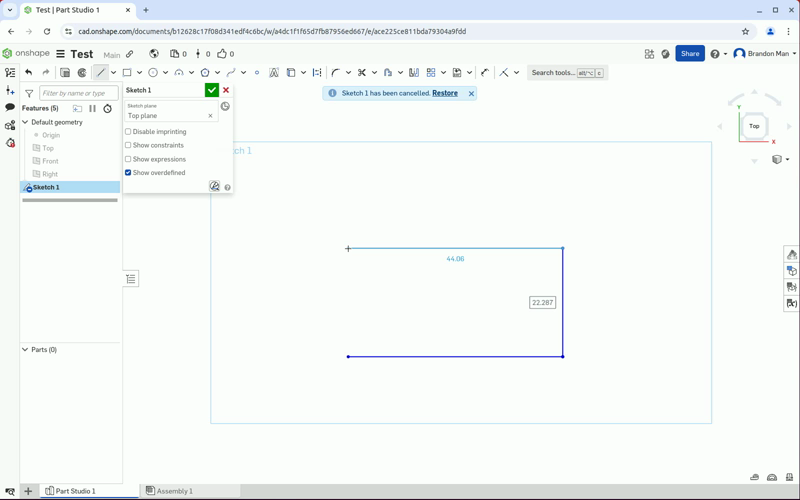
key_up(shift)
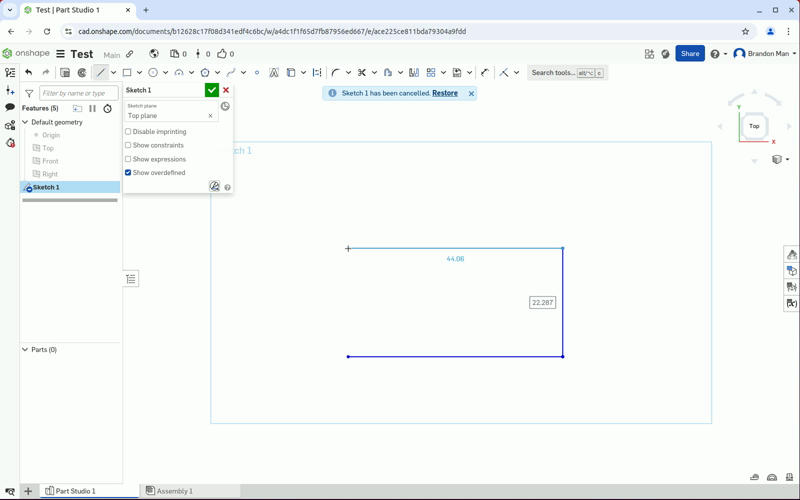
key_down(shift)
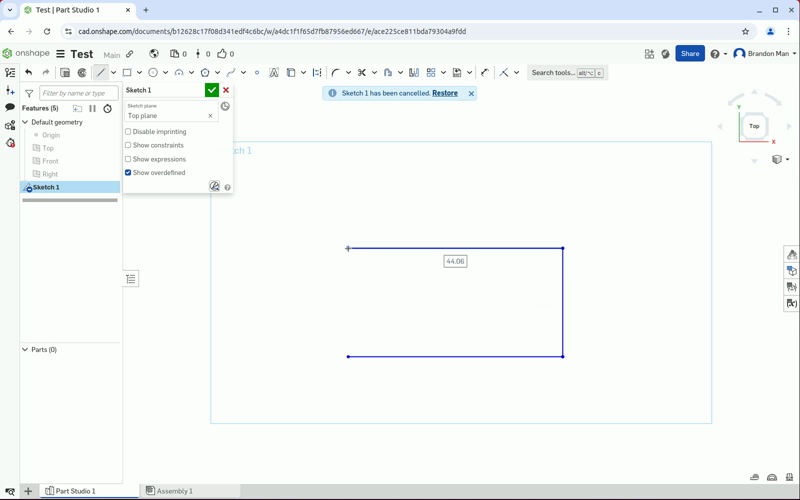
mouse_move(348, 356)
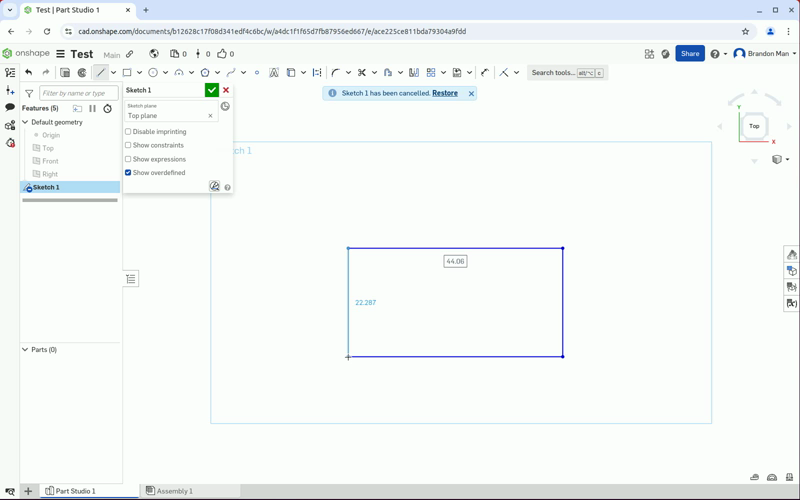
key_up(shift)
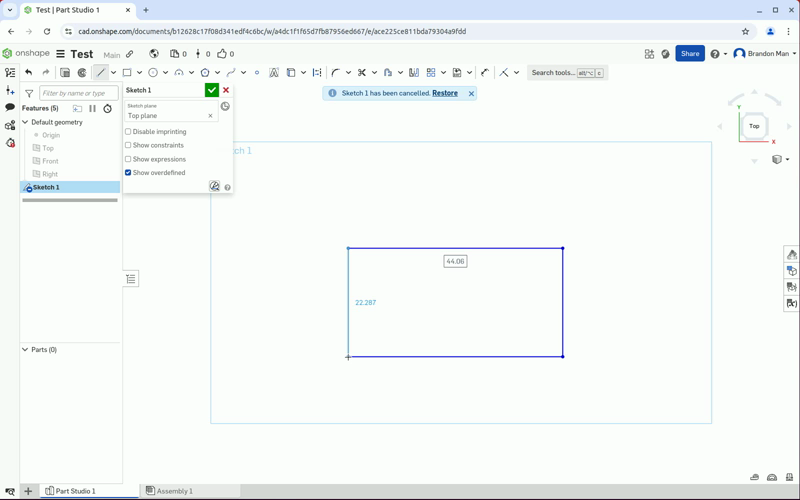
click(348, 356)
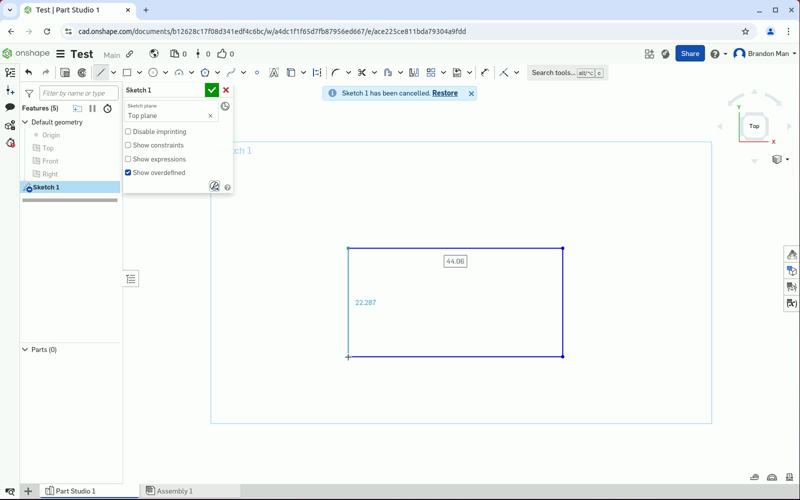
key(esc)
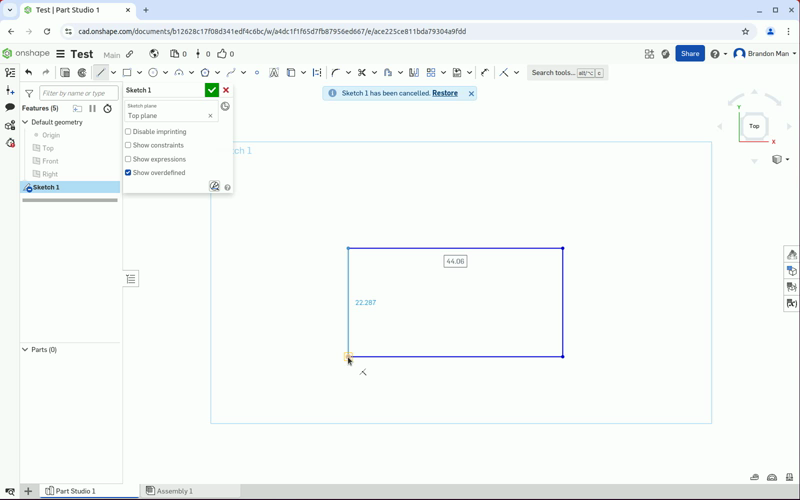
mouse_move(451, 279)
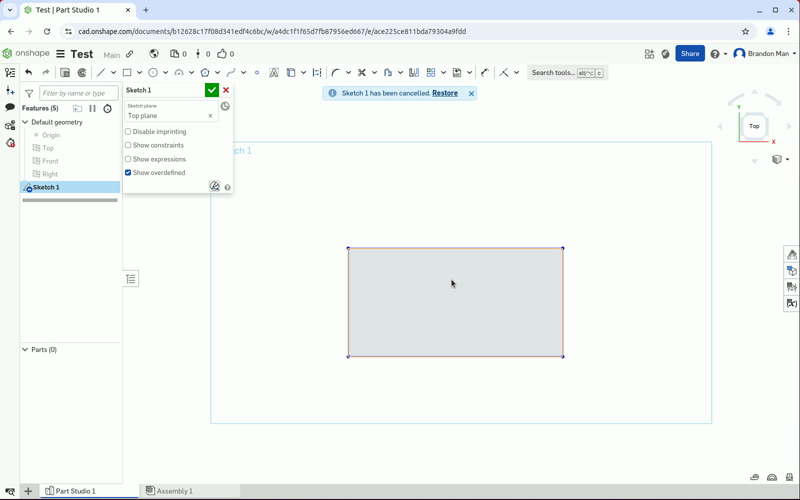
click(451, 279)
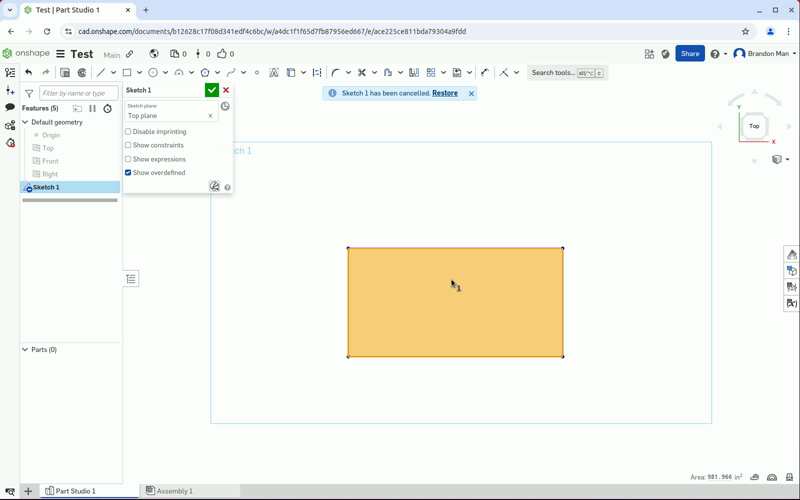
mouse_move(73, 352)
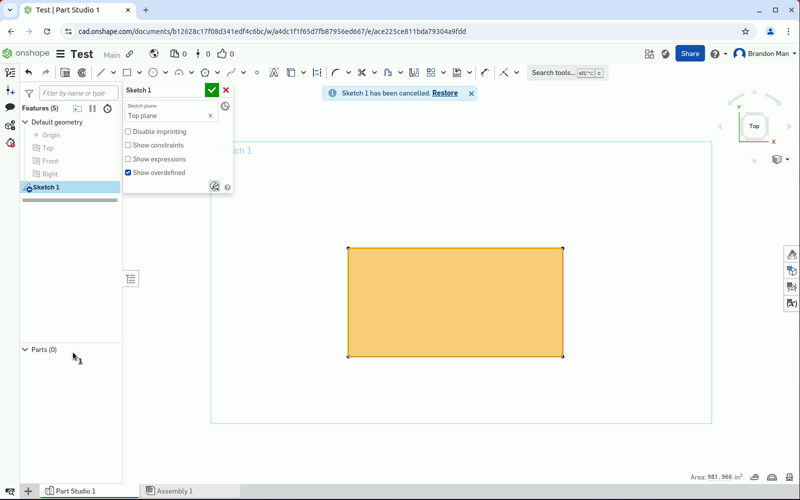
key(shift+y)
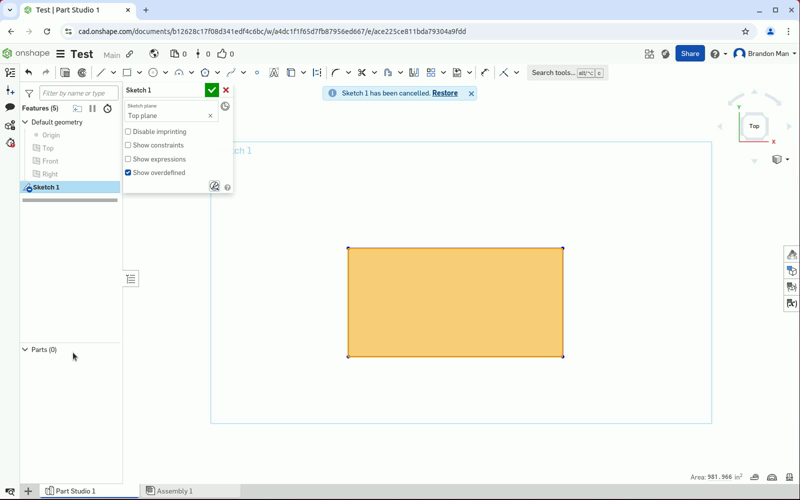
key(shift+e)
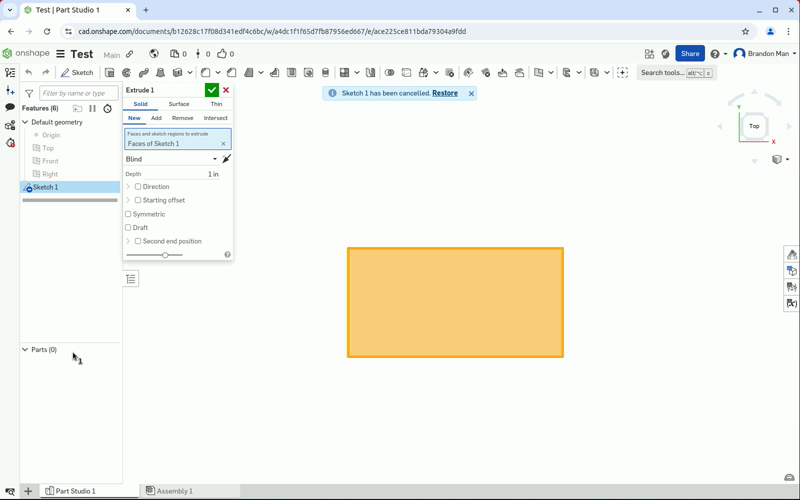
mouse_move(143, 106)
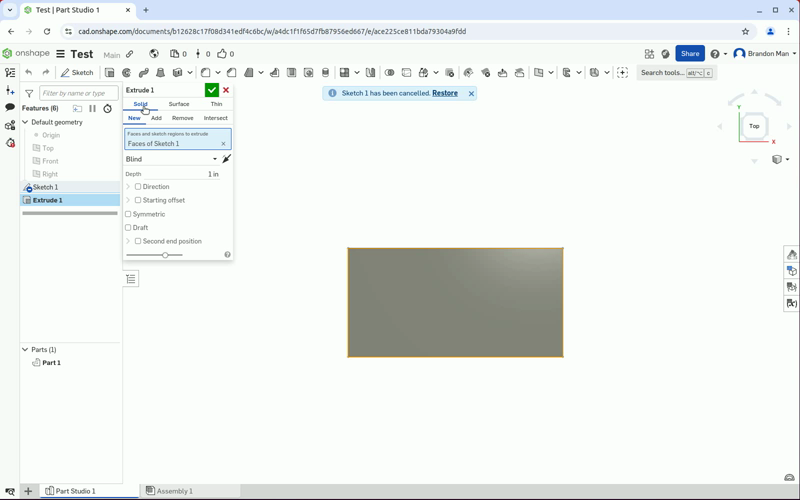
click(143, 106)
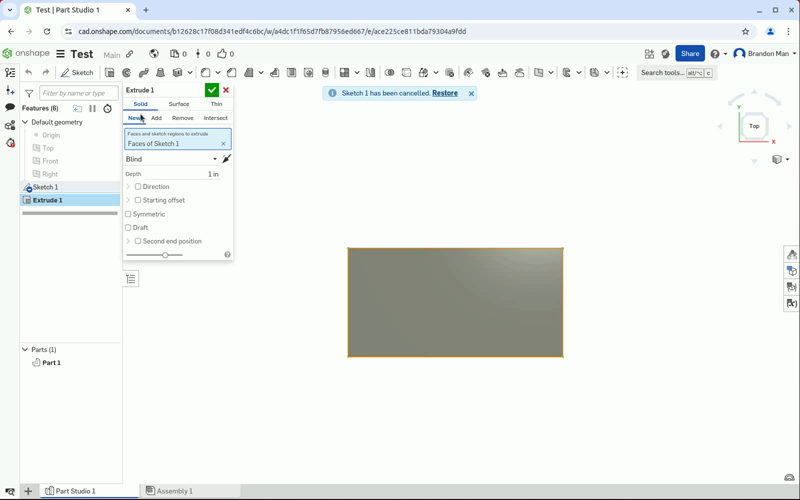
mouse_move(137, 120)
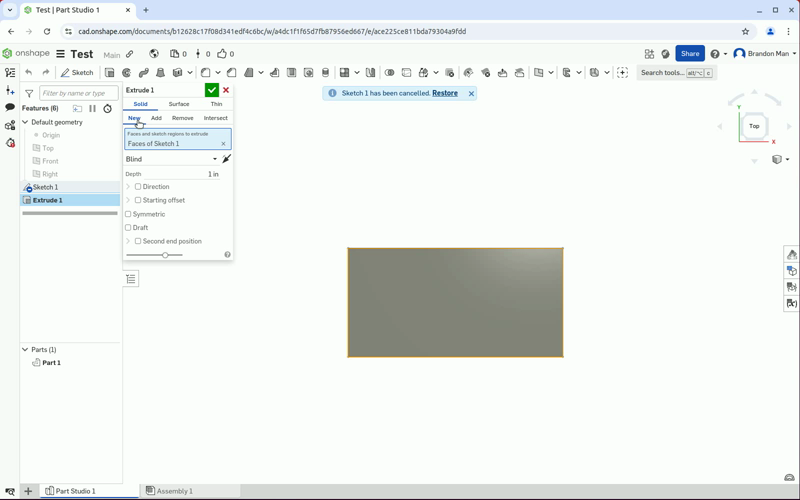
click(137, 120)
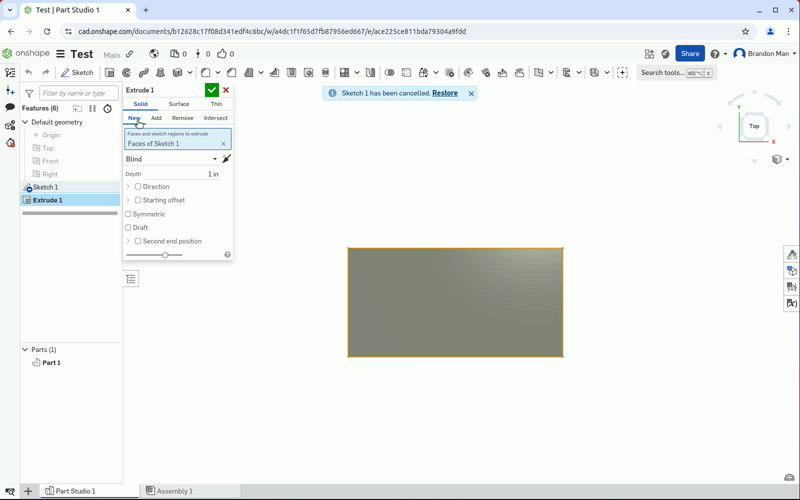
key(tab, 4)
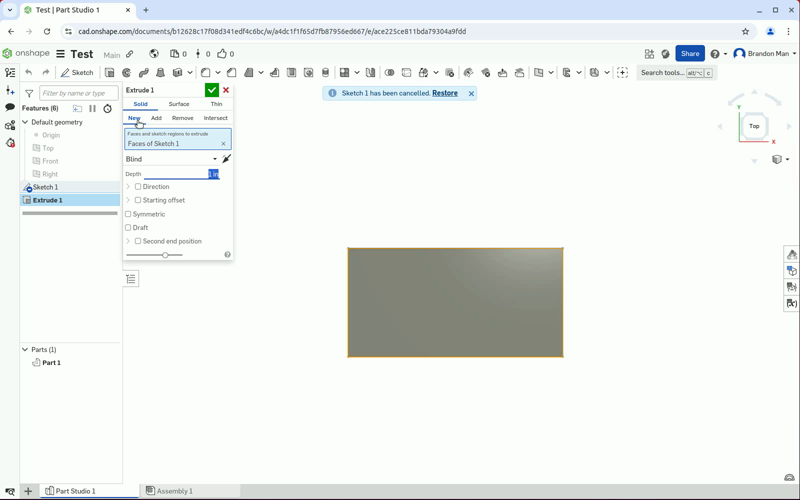
text(4.333)
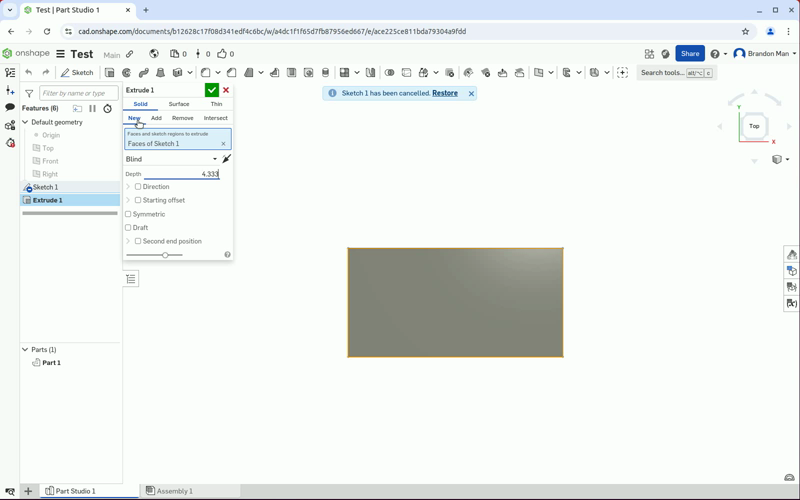
key(enter)
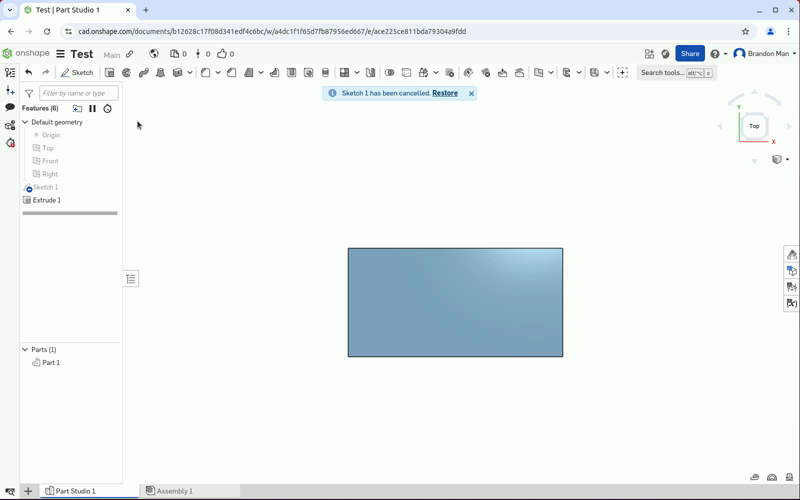
key(shift+h)
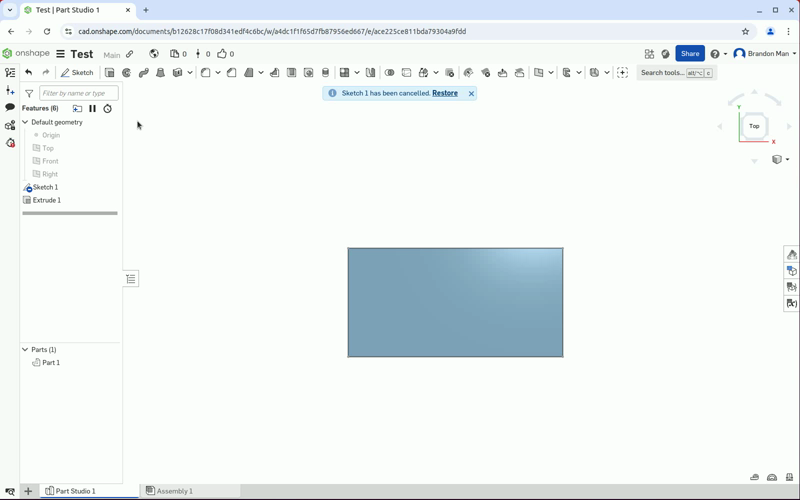
key(shift+h)
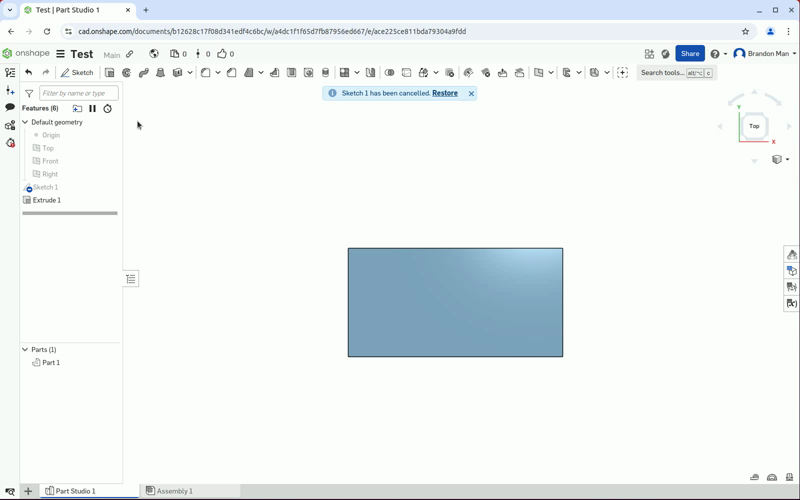
mouse_move(73, 189)
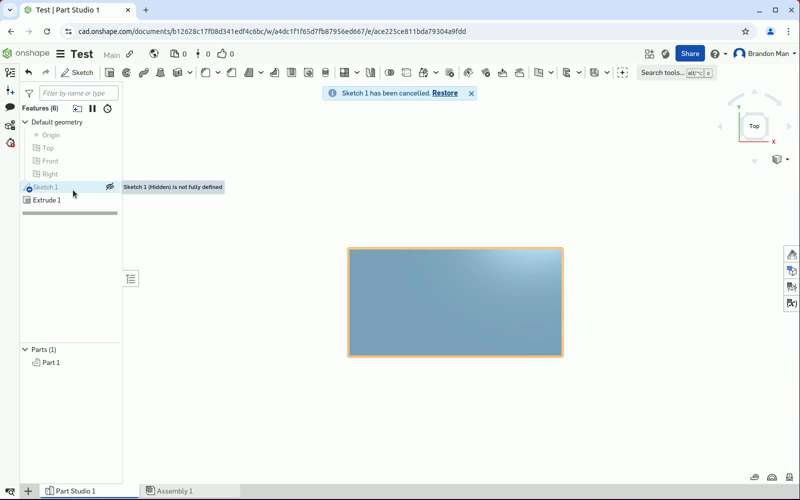
click(73, 189)
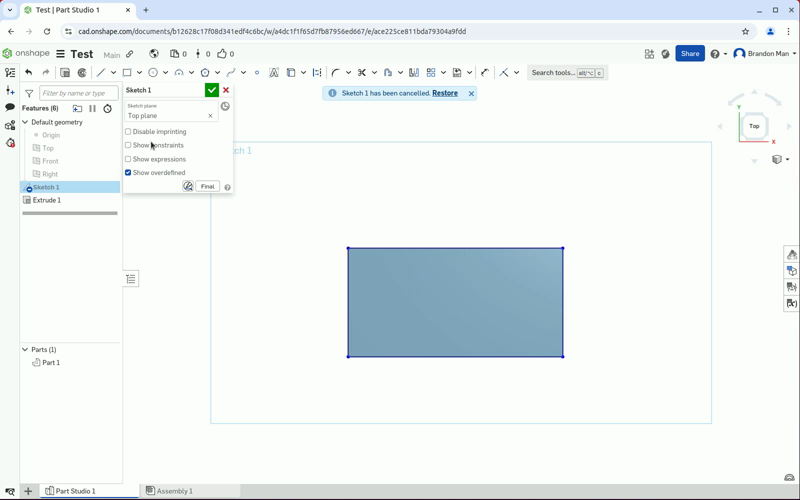
mouse_move(229, 92)
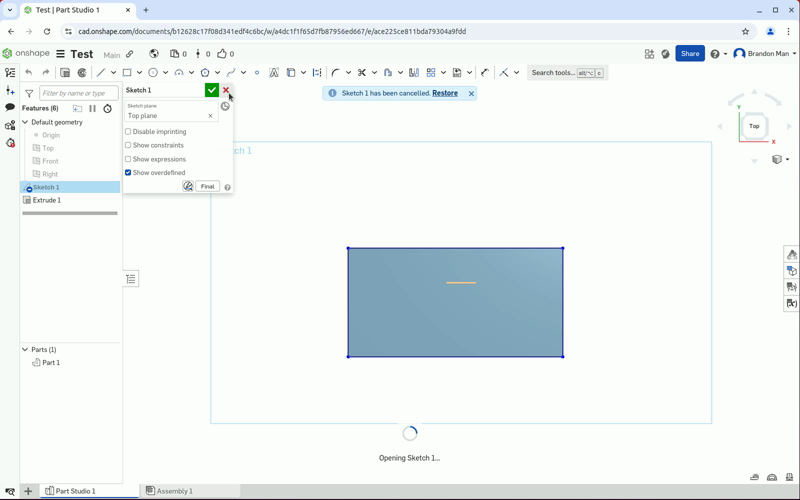
click(229, 92)
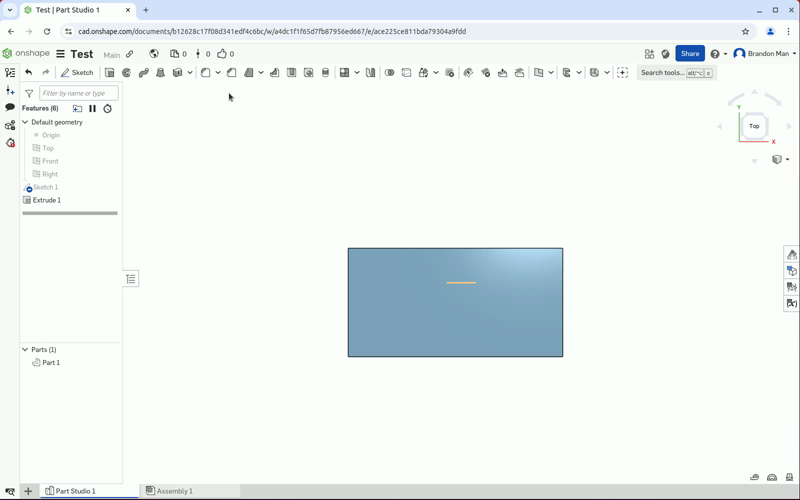
mouse_move(541, 75)
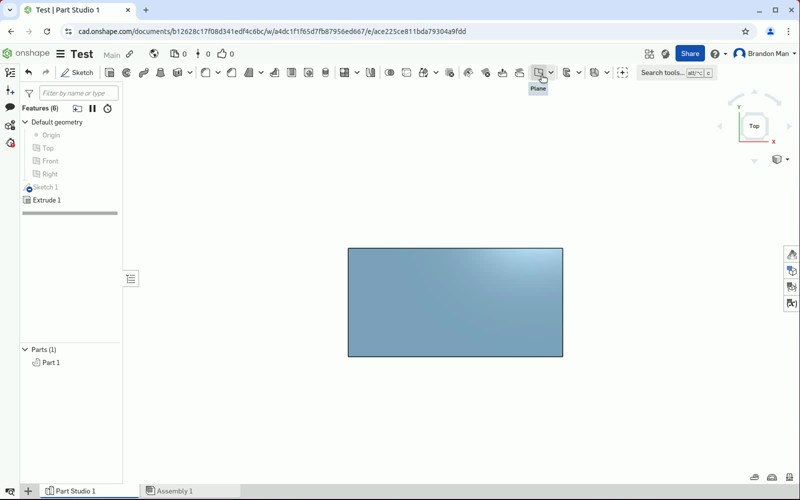
click(541, 75)
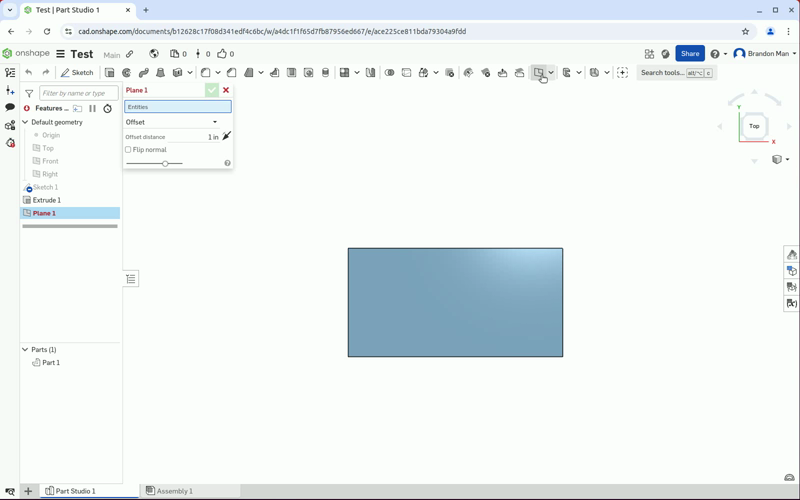
mouse_move(73, 150)
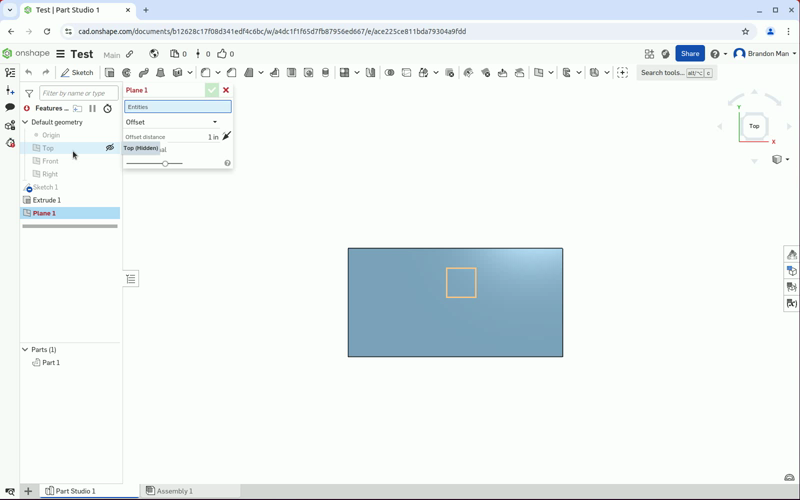
click(73, 150)
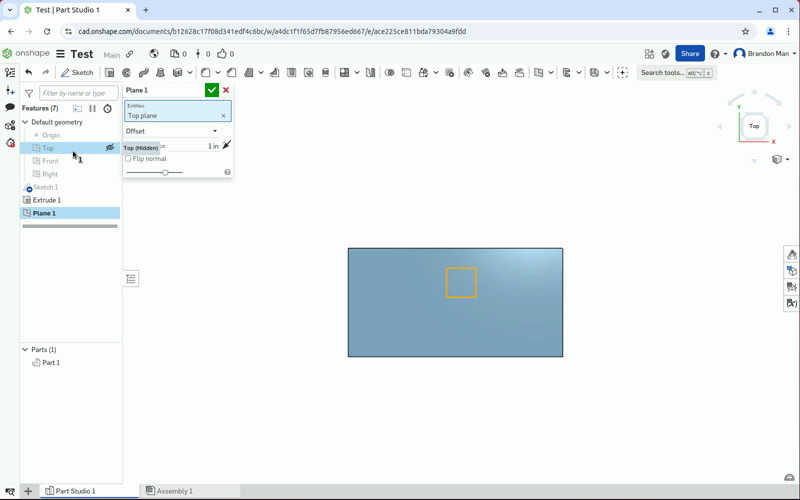
key(tab, 2)
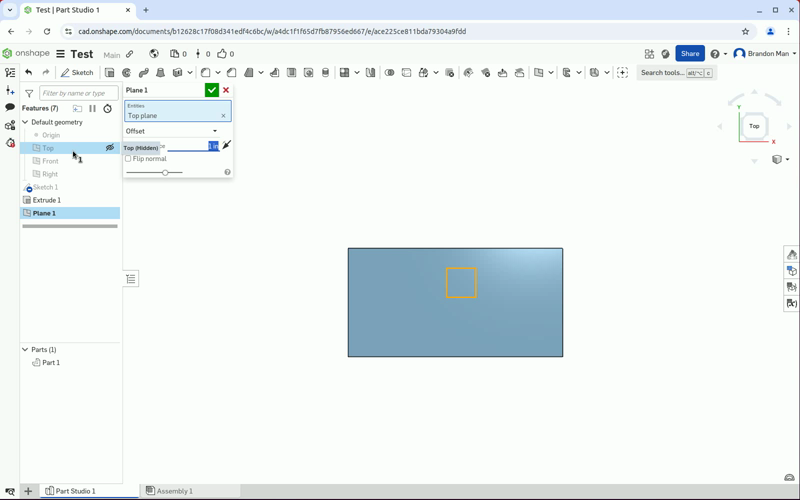
text(4.344)
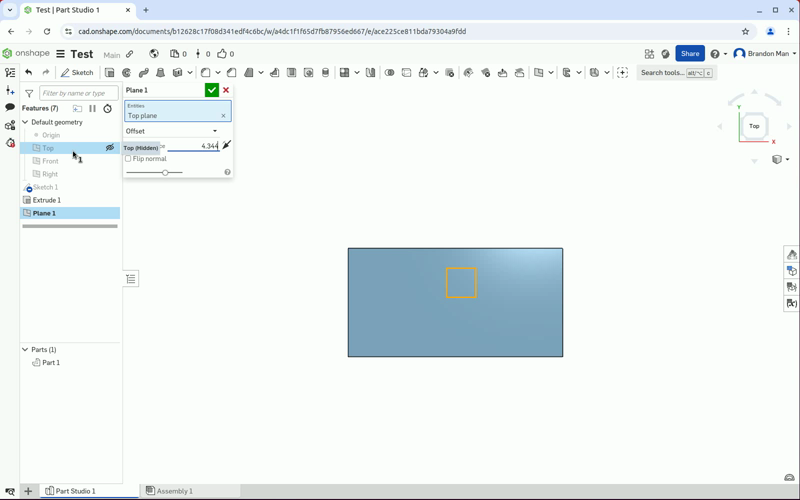
key(enter, 2)
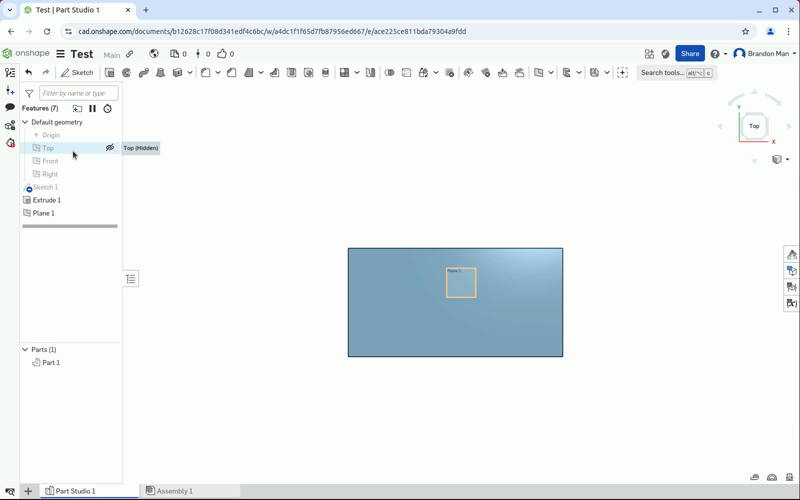
key(shift+s)
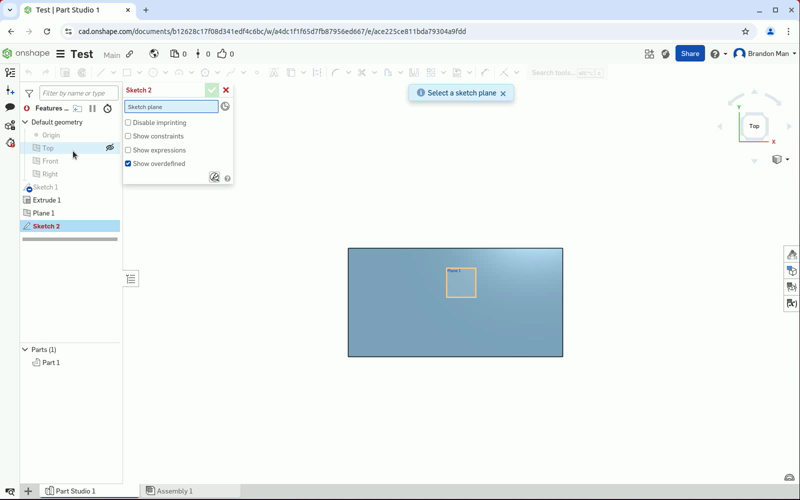
mouse_move(73, 215)
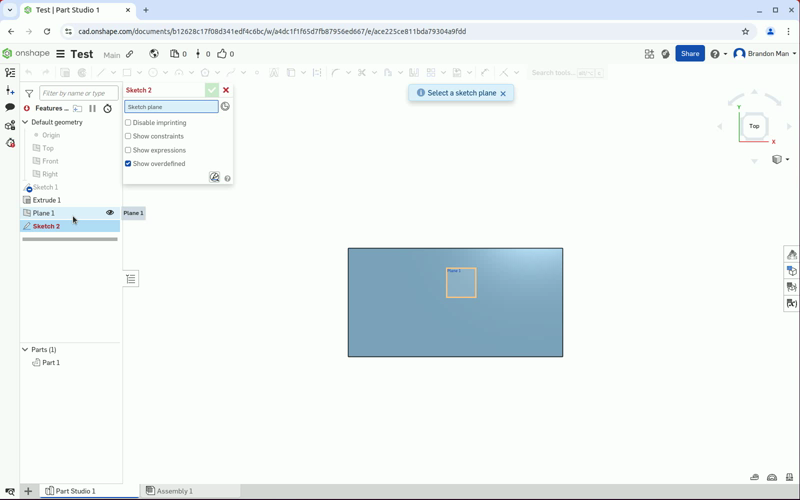
click(73, 215)
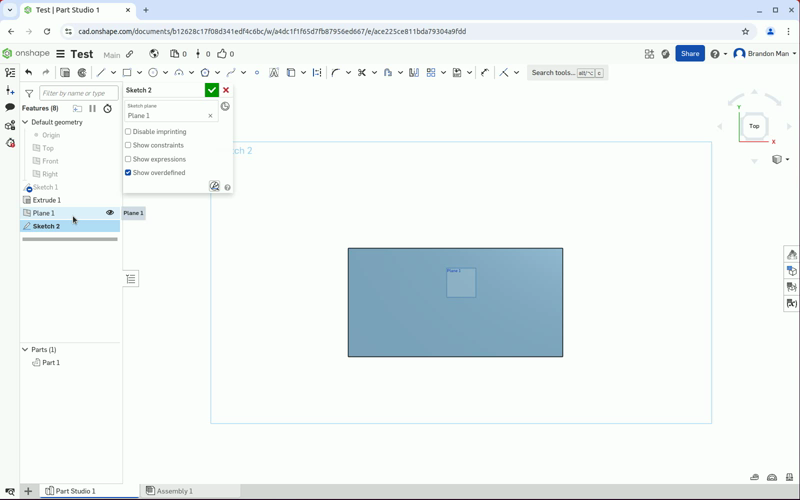
mouse_move(73, 352)
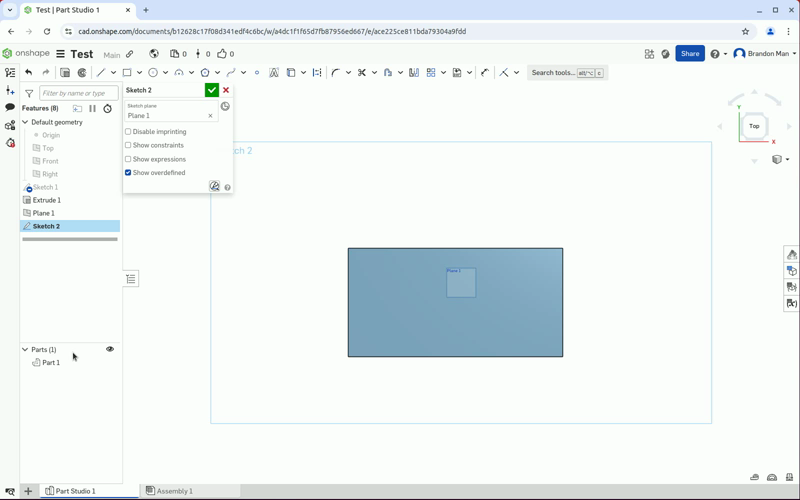
key(y)
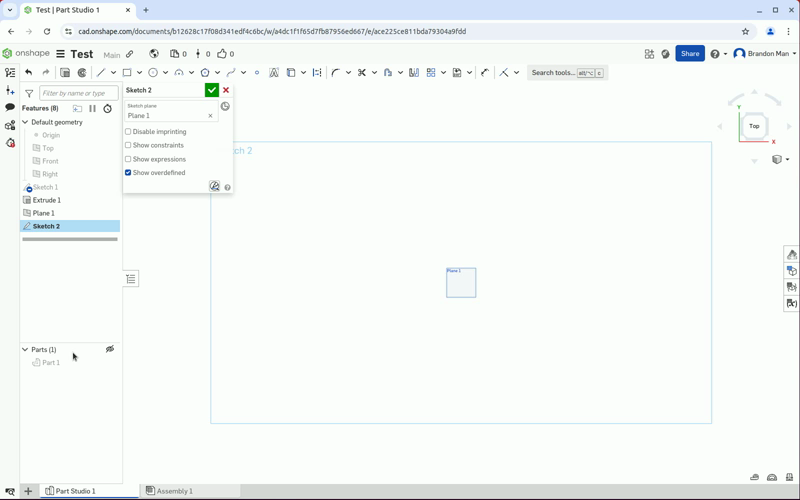
key(l)
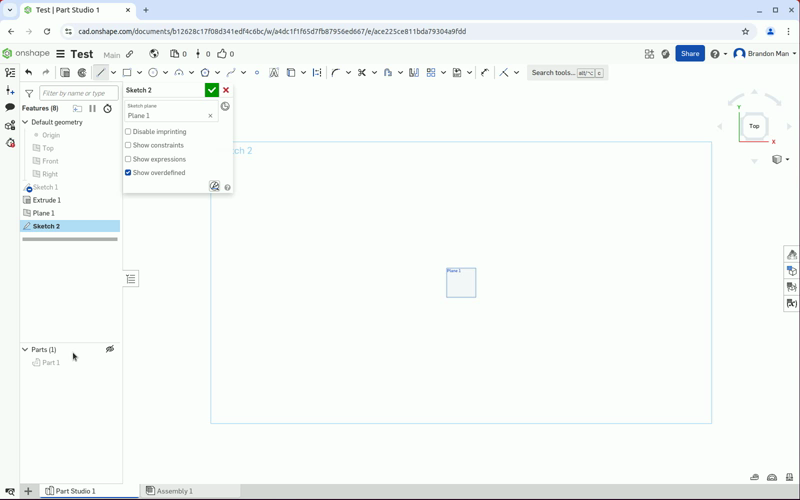
key_down(shift)
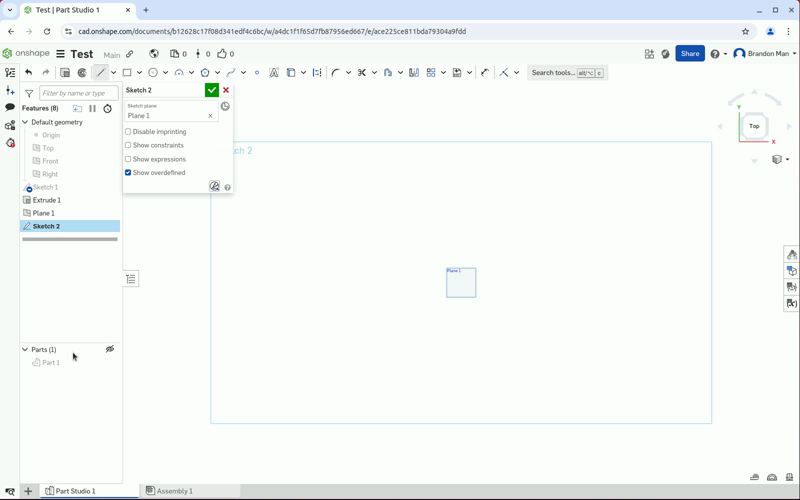
mouse_move(358, 346)
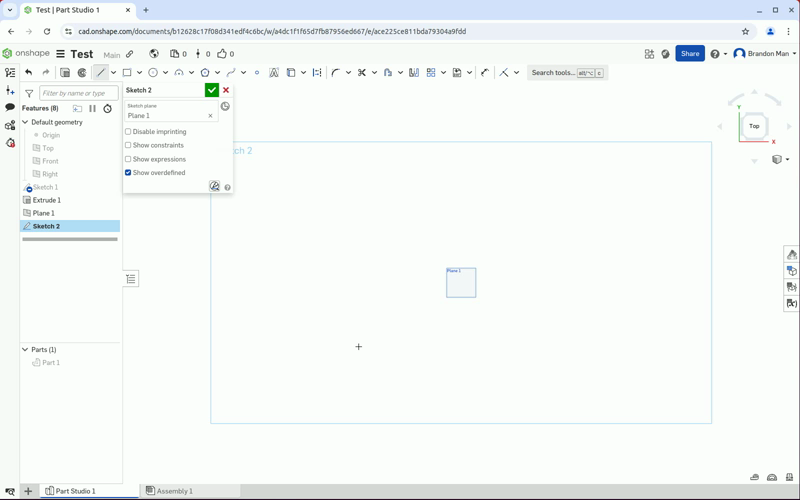
click(358, 346)
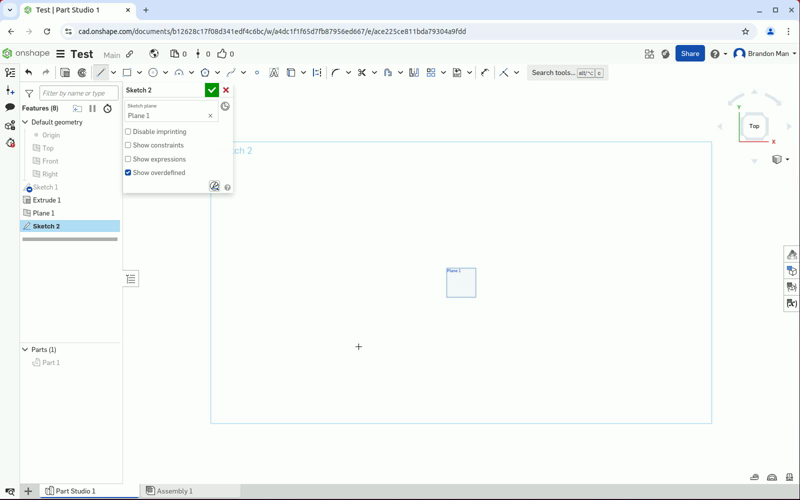
key_up(shift)
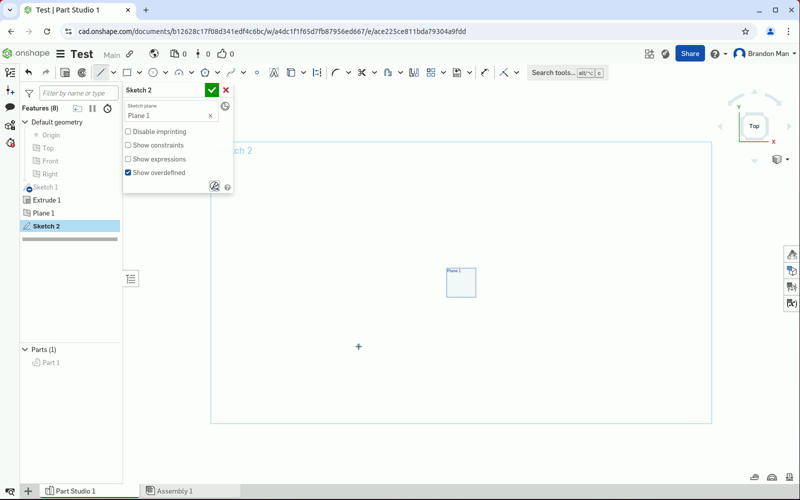
key_down(shift)
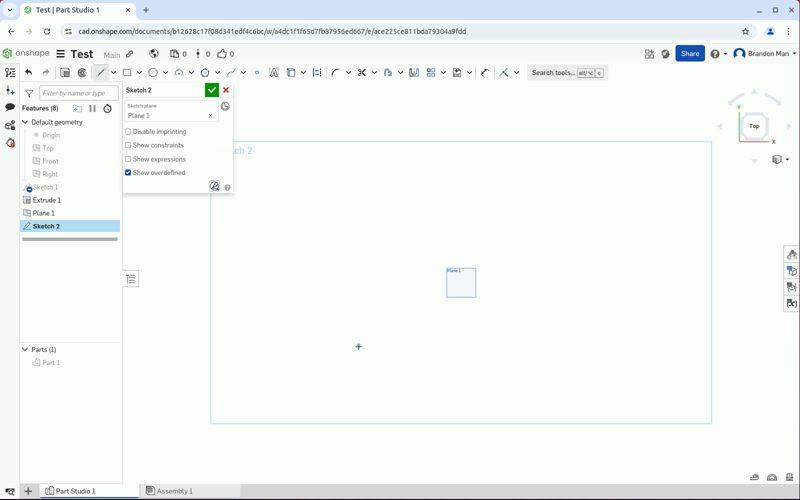
mouse_move(552, 346)
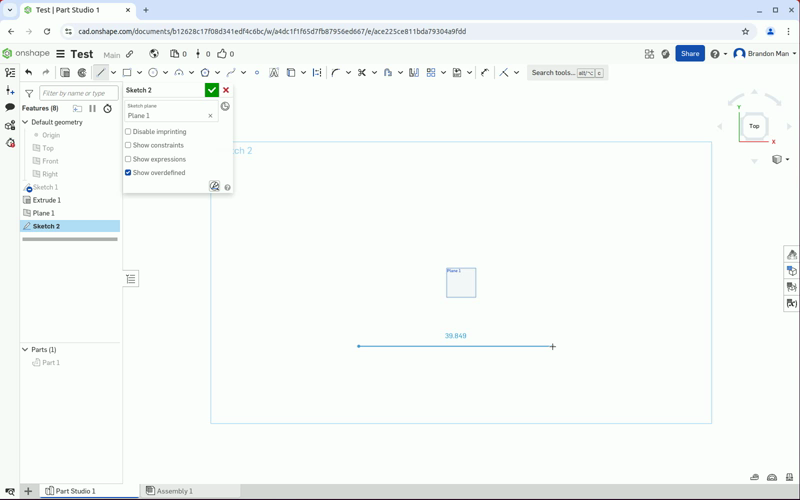
click(552, 346)
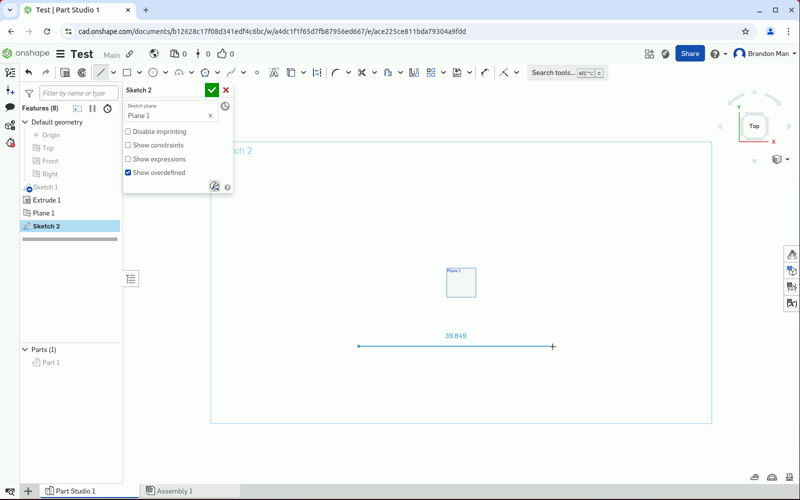
key_up(shift)
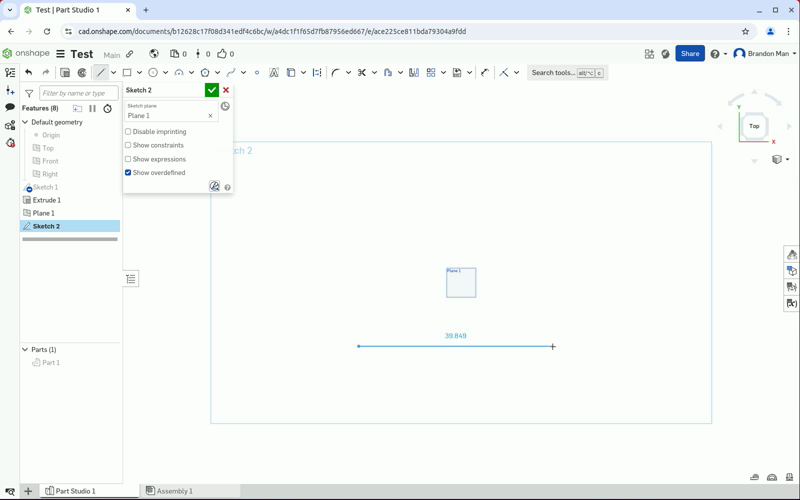
key_down(shift)
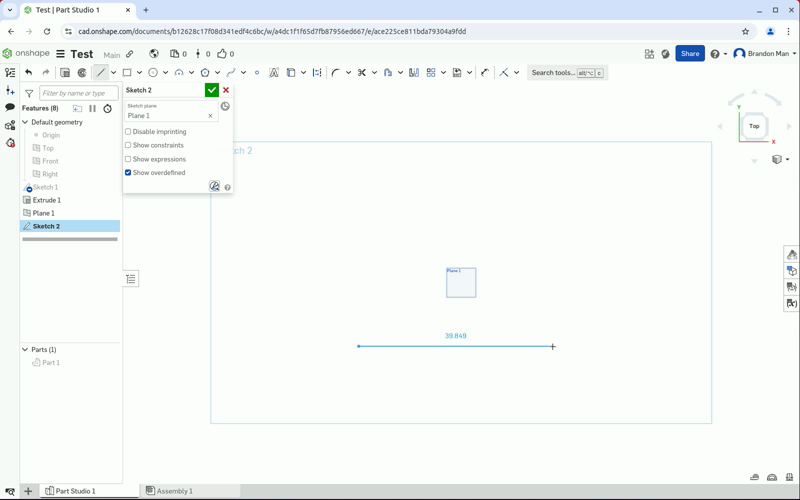
mouse_move(552, 260)
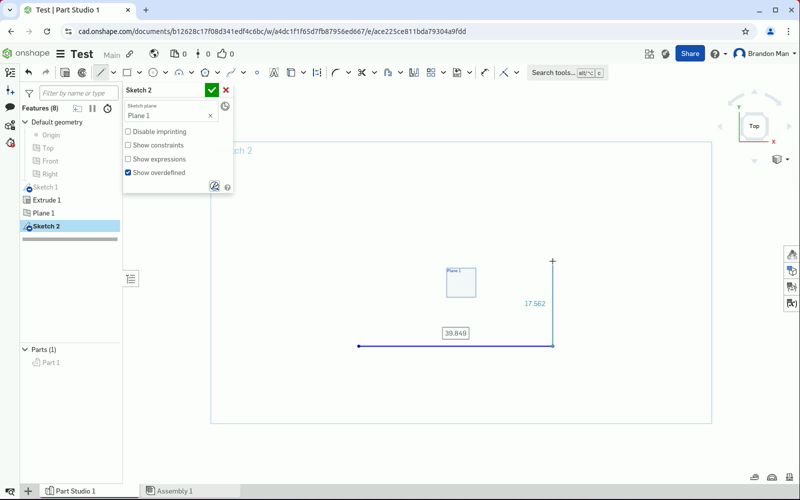
click(552, 260)
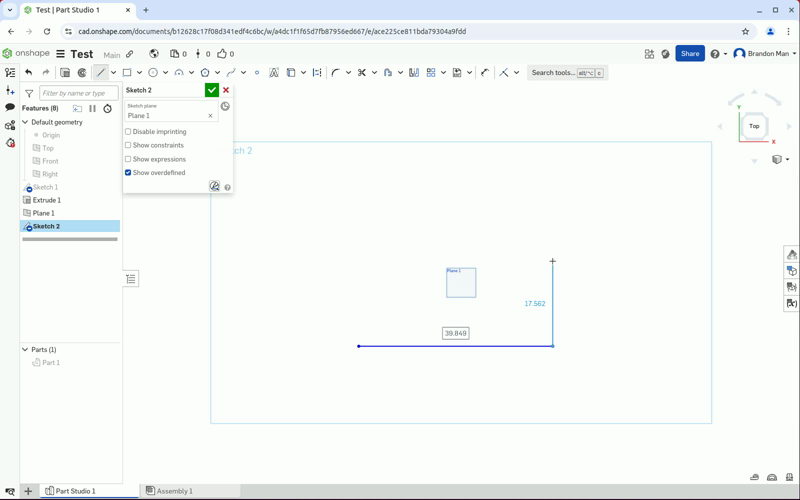
key_up(shift)
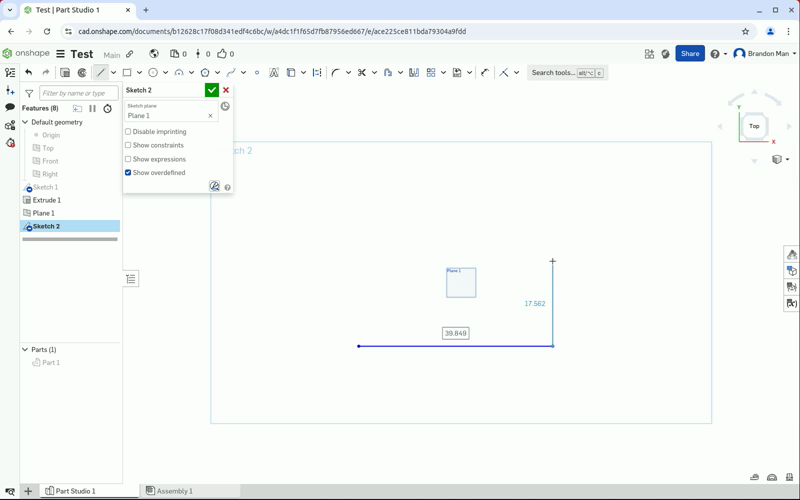
key_down(shift)
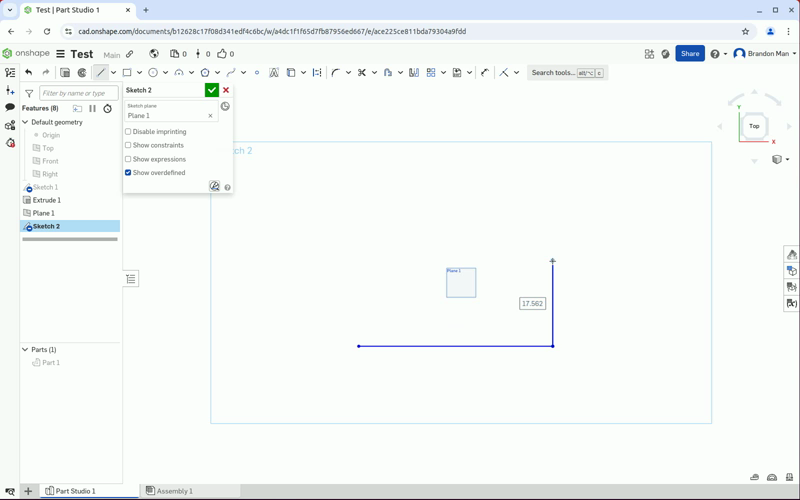
mouse_move(358, 260)
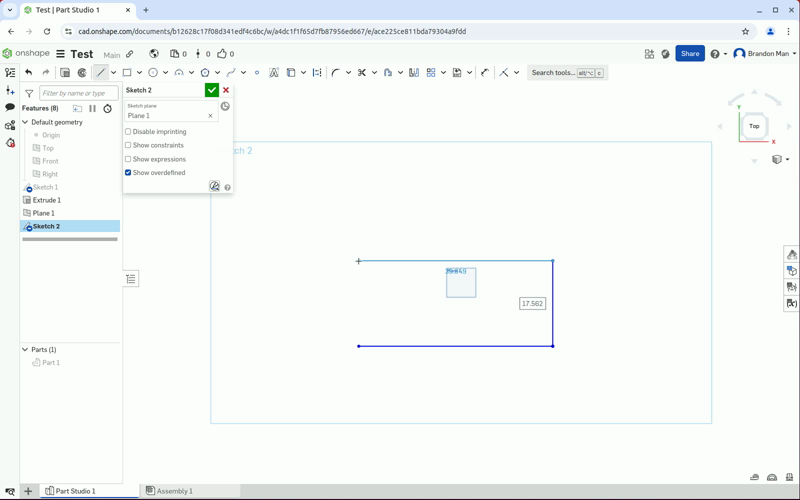
click(358, 260)
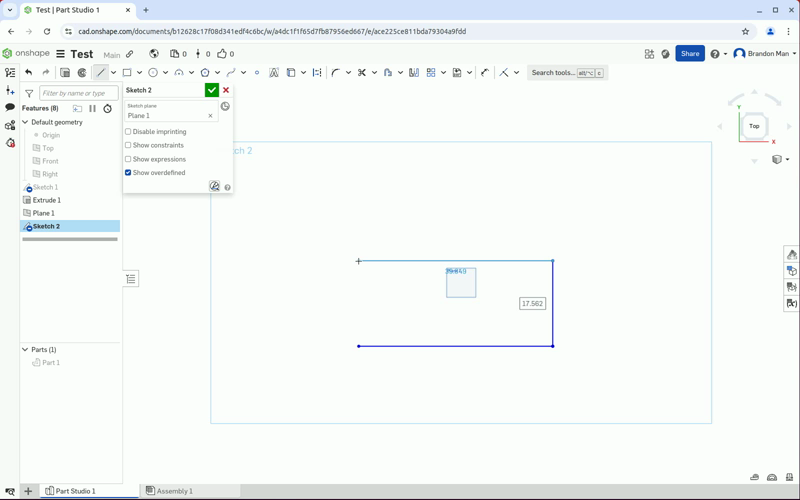
key_up(shift)
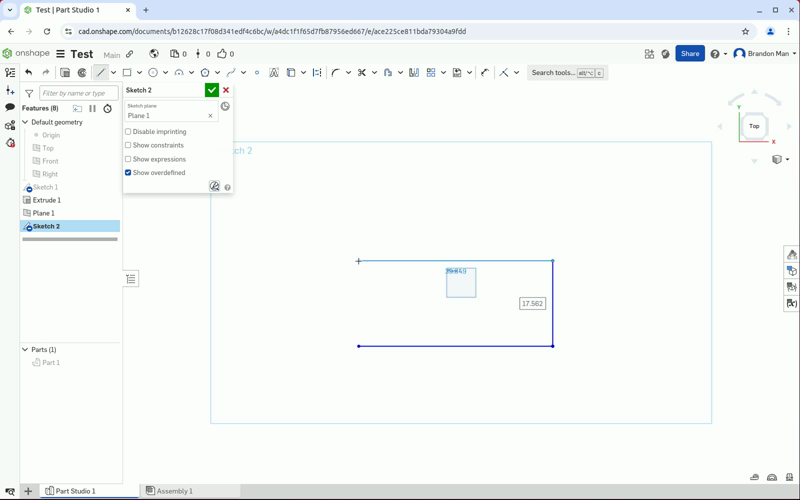
key_down(shift)
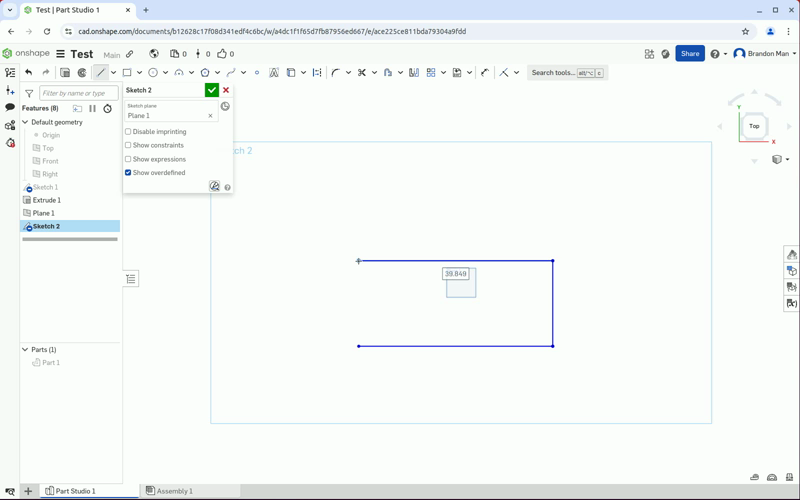
mouse_move(358, 346)
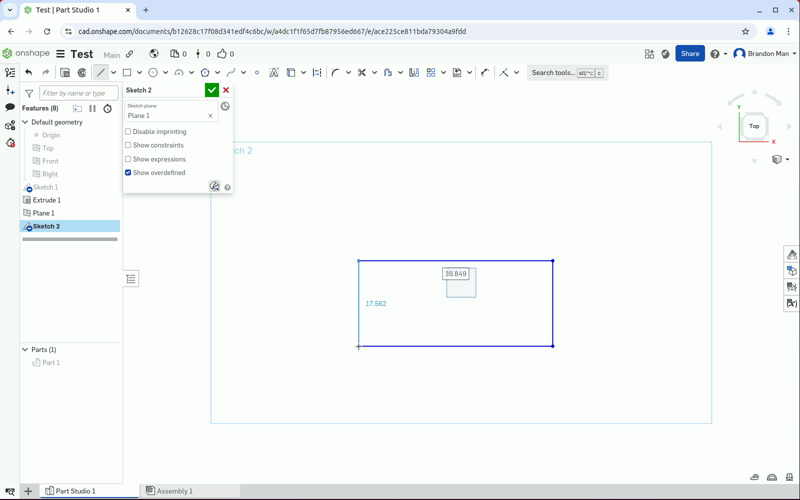
key_up(shift)
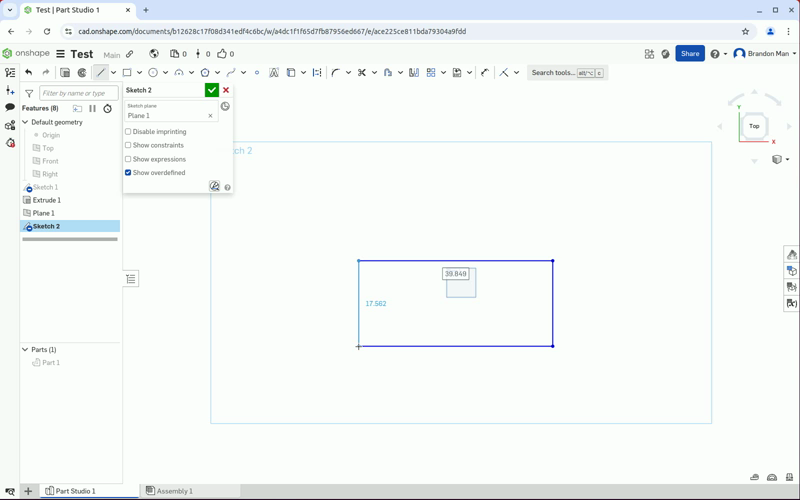
click(358, 346)
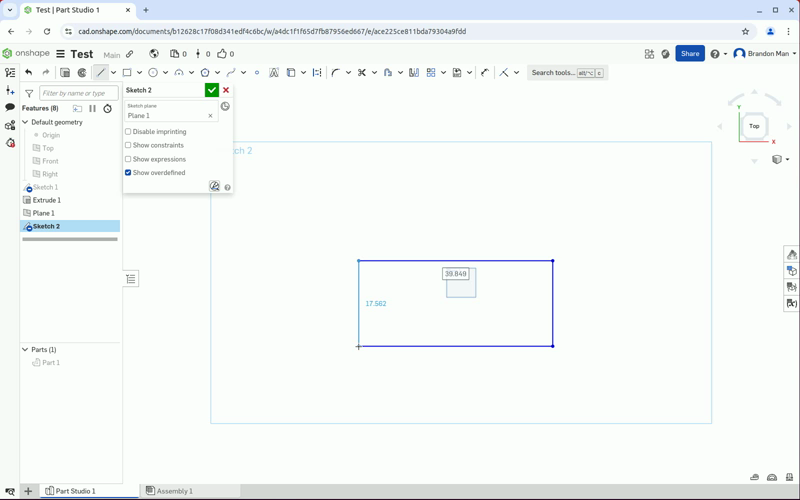
key(esc)
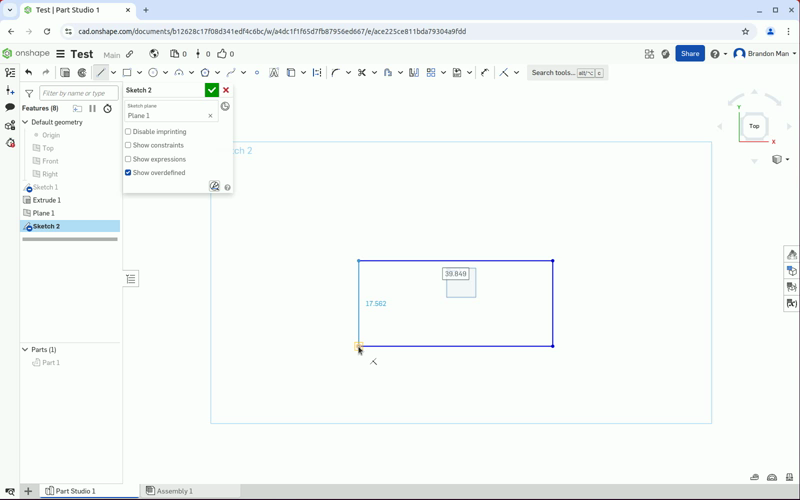
mouse_move(452, 292)
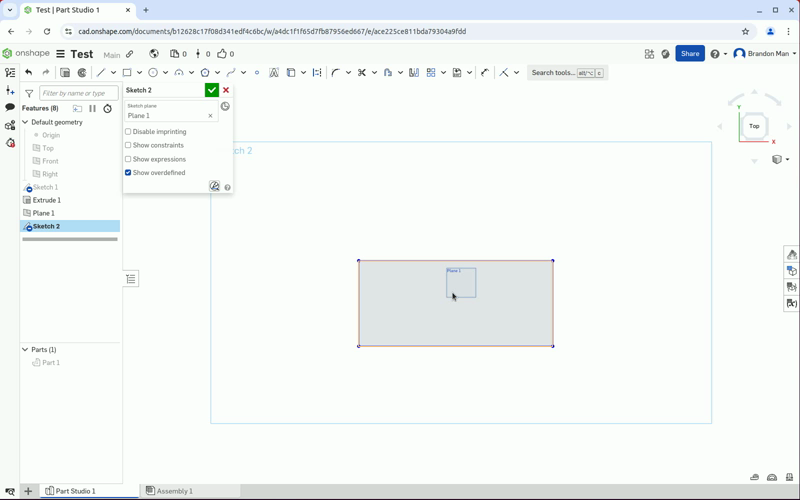
click(452, 292)
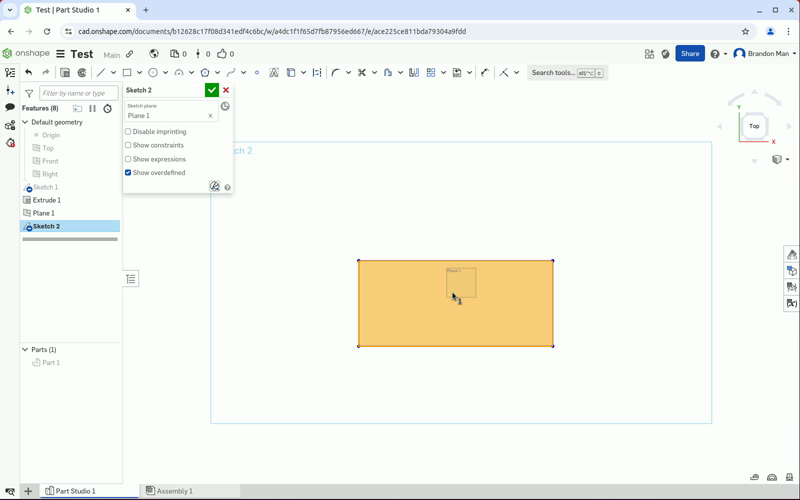
mouse_move(73, 352)
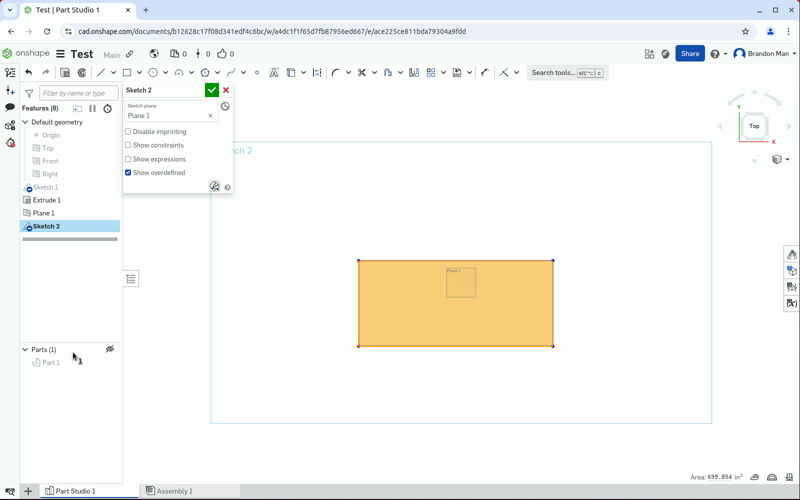
key(shift+y)
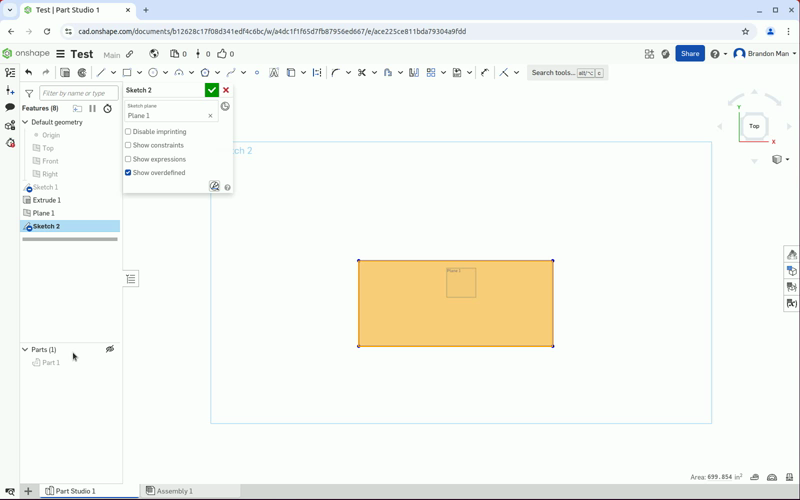
key(shift+e)
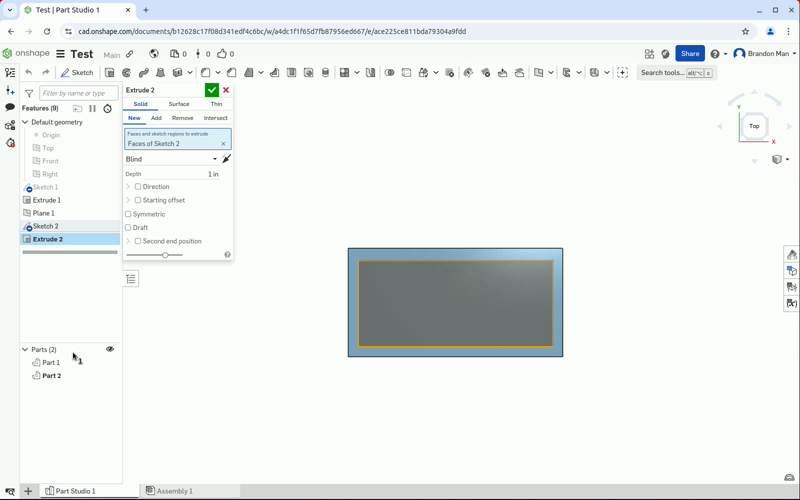
mouse_move(143, 106)
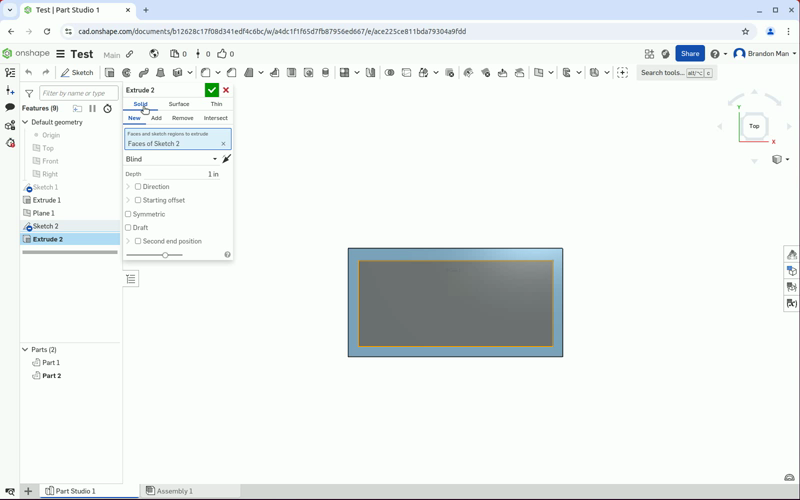
click(143, 106)
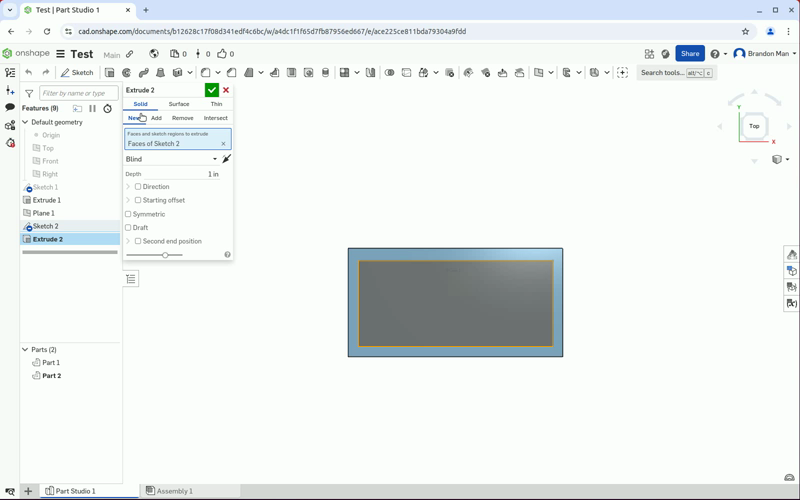
mouse_move(137, 120)
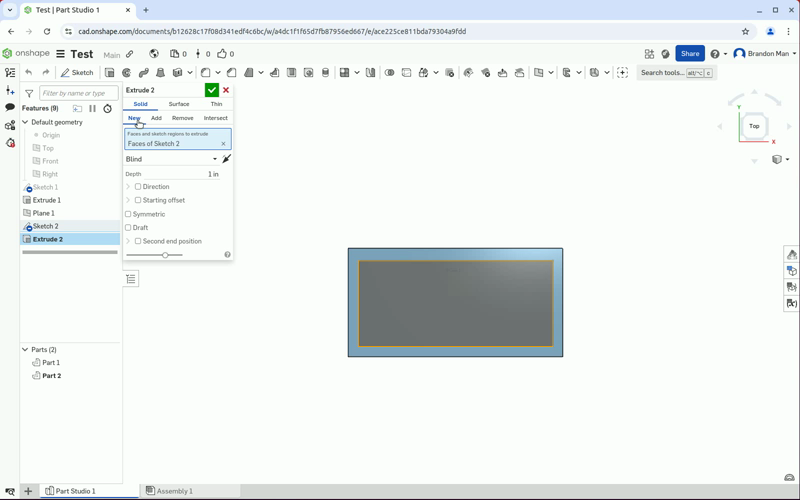
click(137, 120)
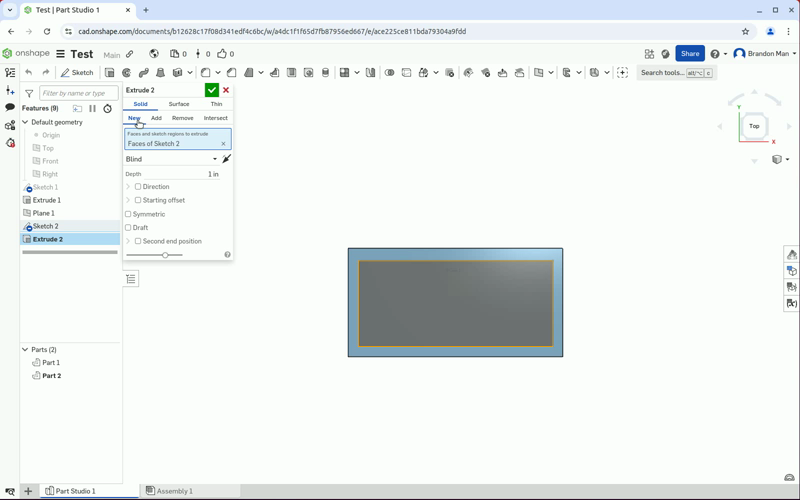
key(tab, 4)
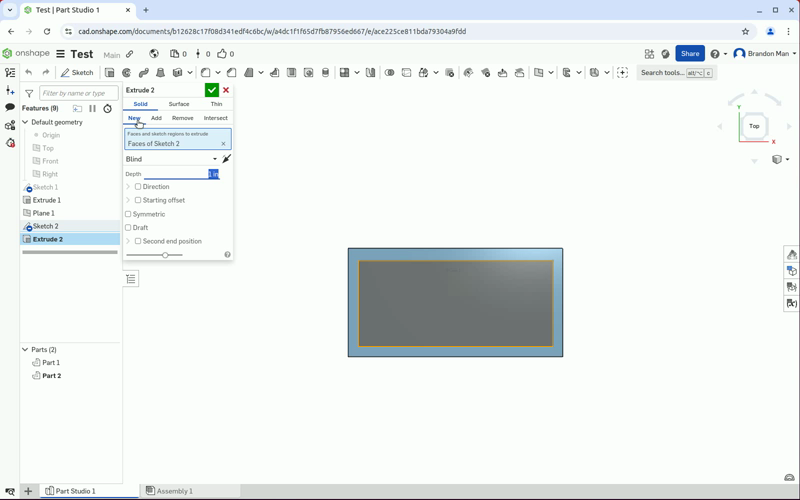
text(2.166)
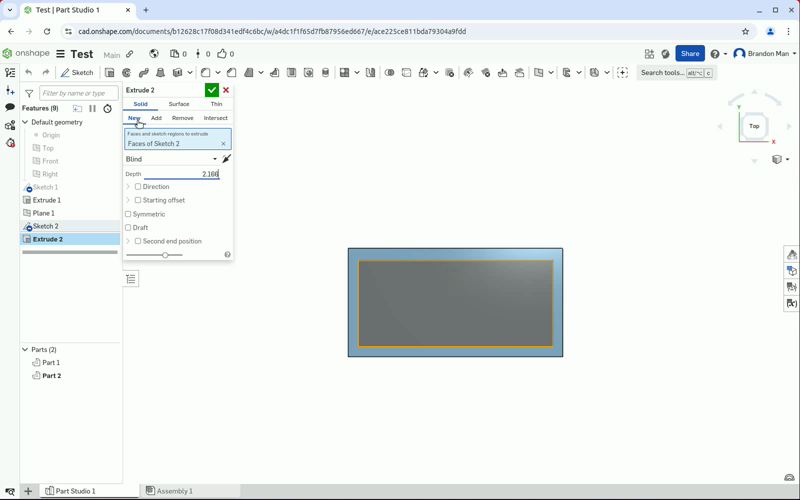
key(enter)
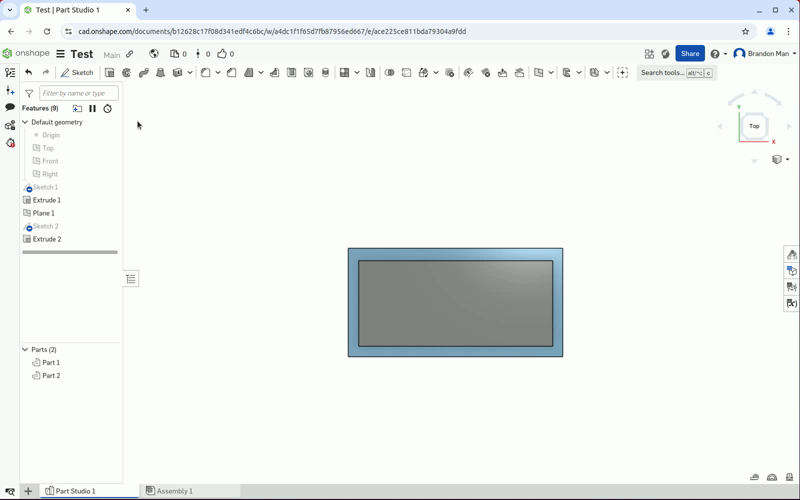
key(shift+h)
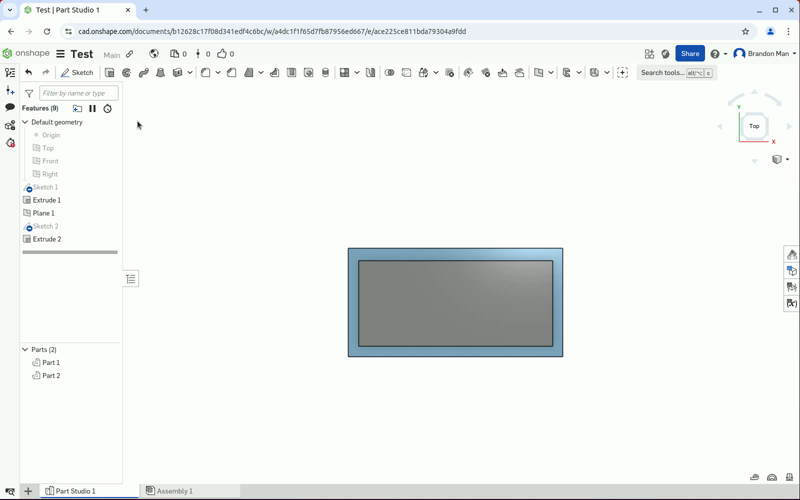
key(shift+h)
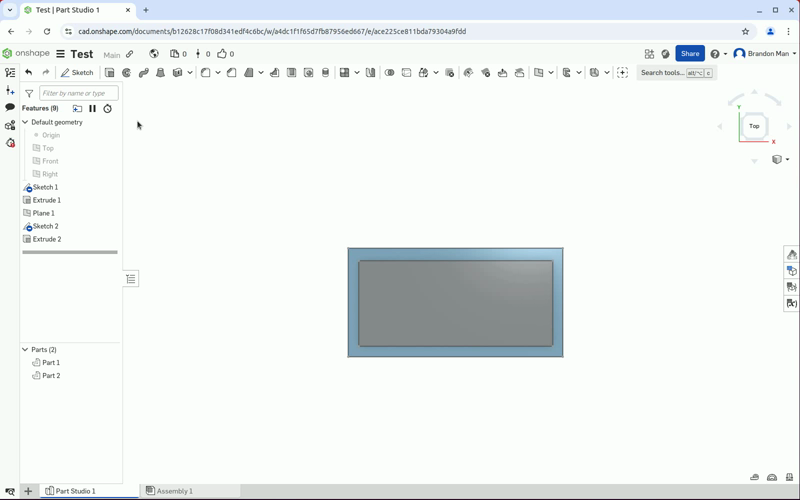
key(shift+7)
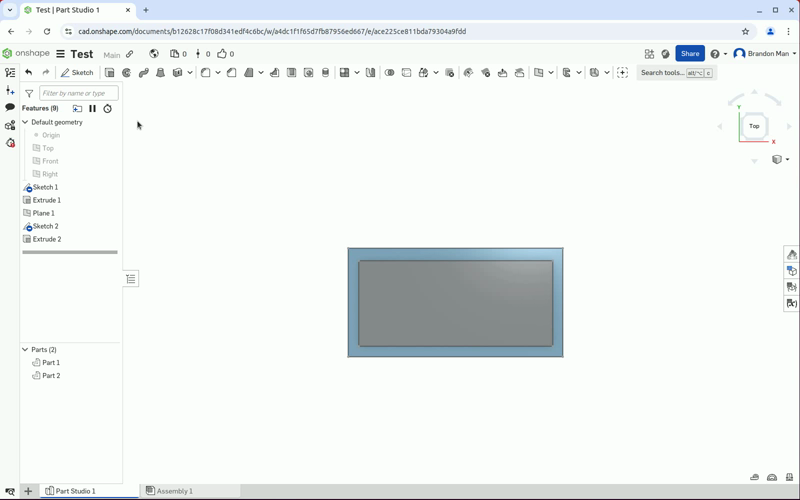
key(up, 3)
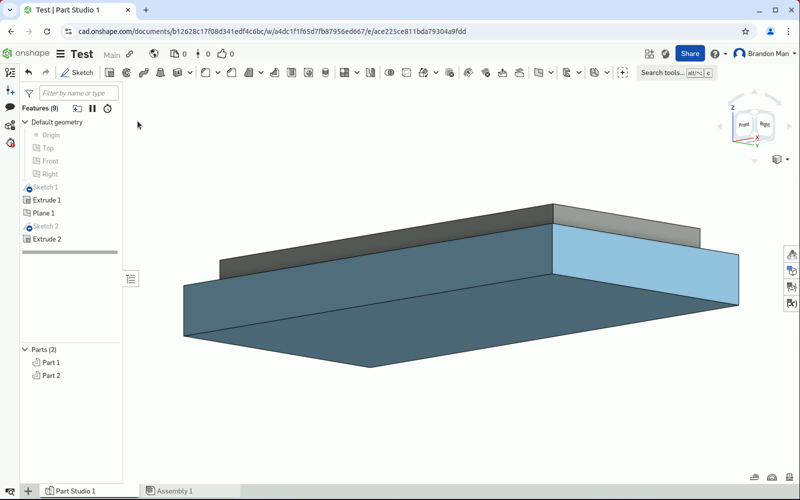
key(left, 3)
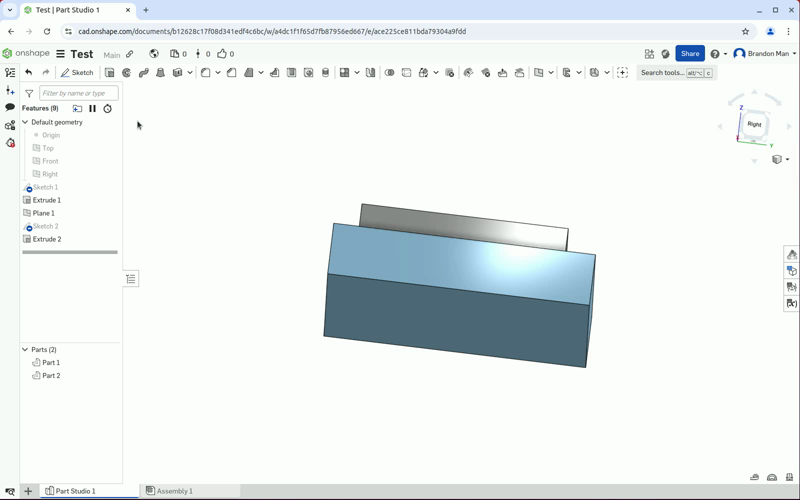
key(right, 3)
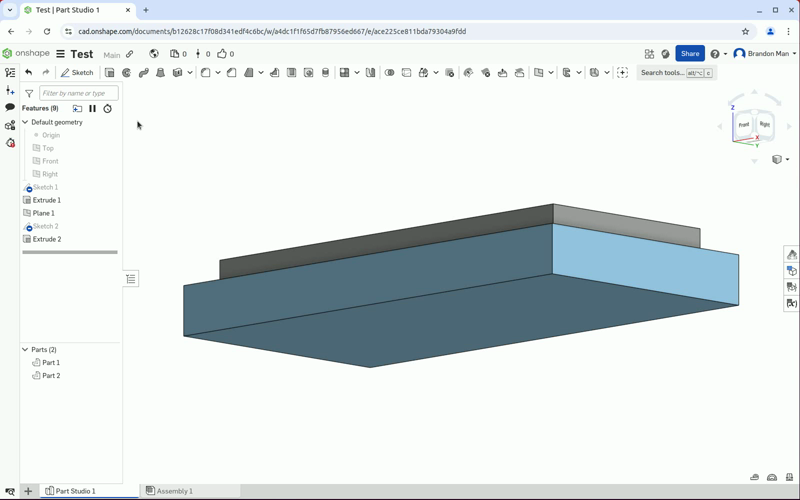
key(down, 3)
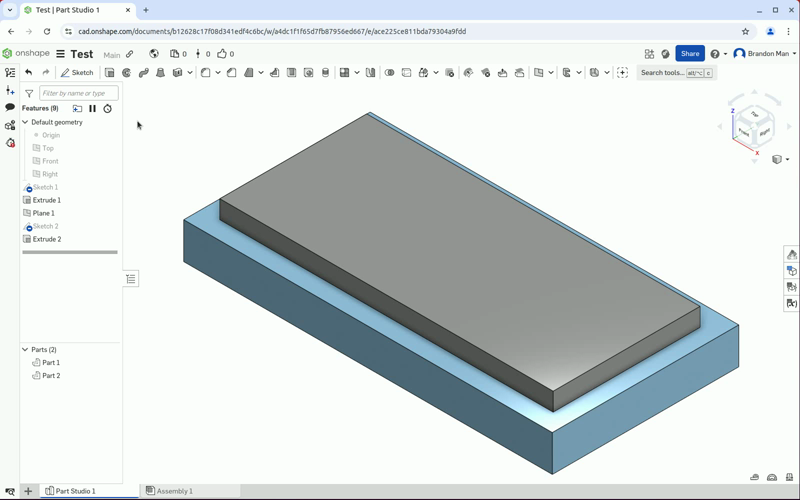
mouse_move(73, 189)
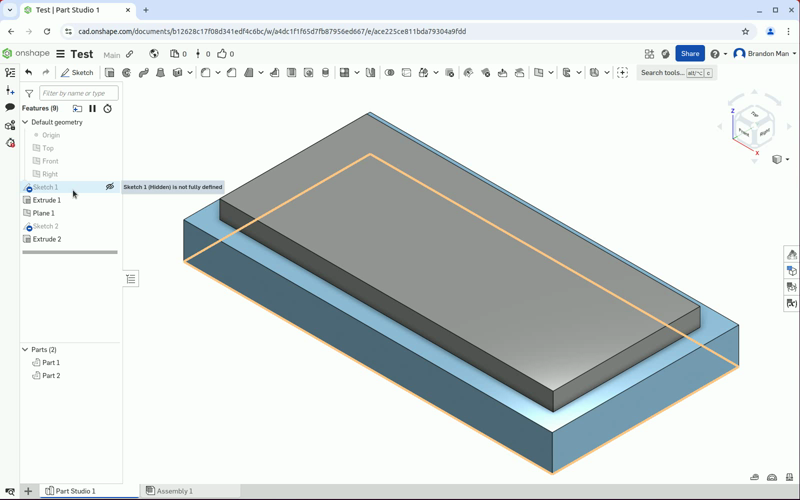
click(73, 189)